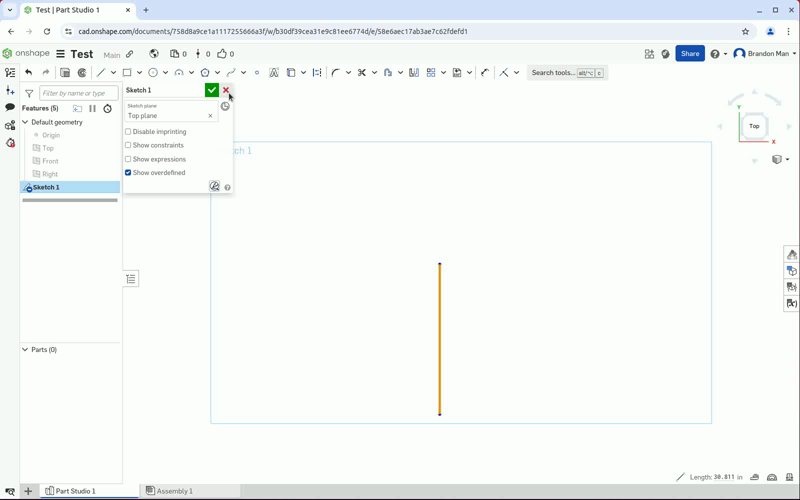
key(shift+h)
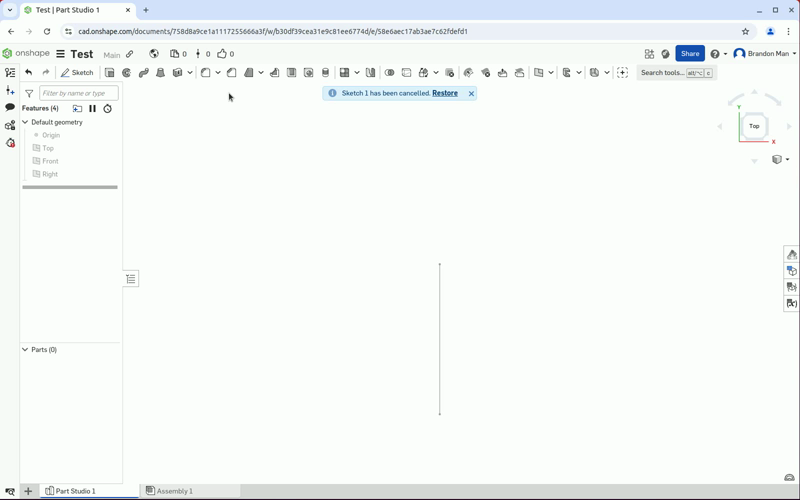
mouse_move(73, 352)
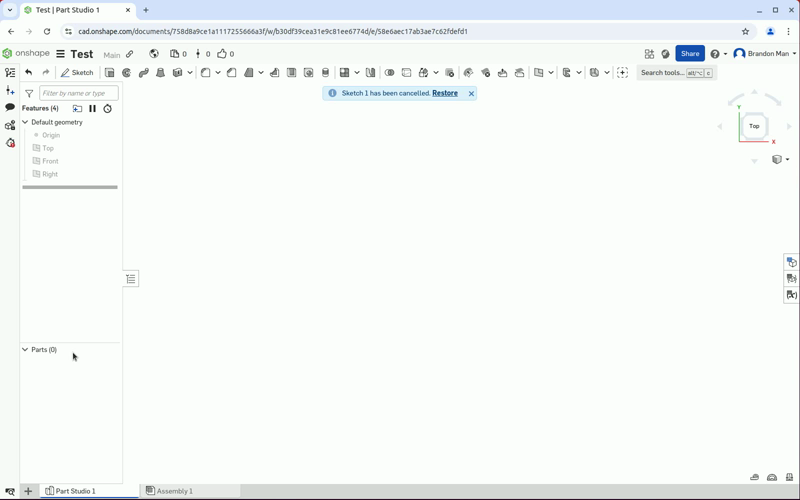
key(y)
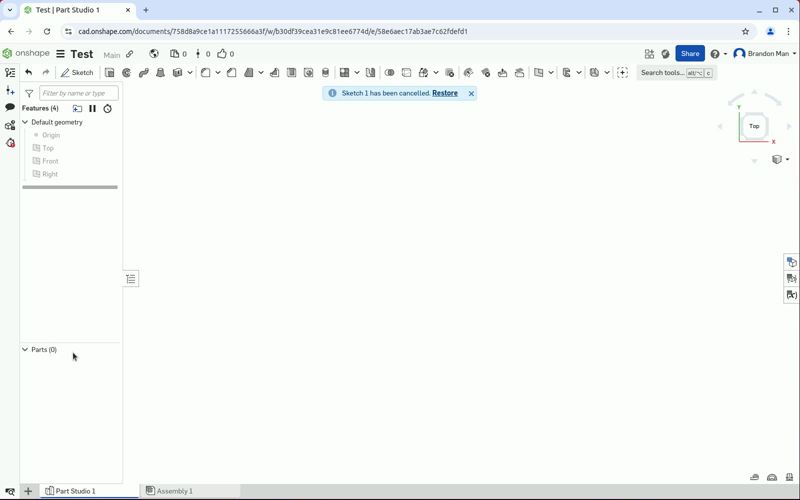
key(shift+p)
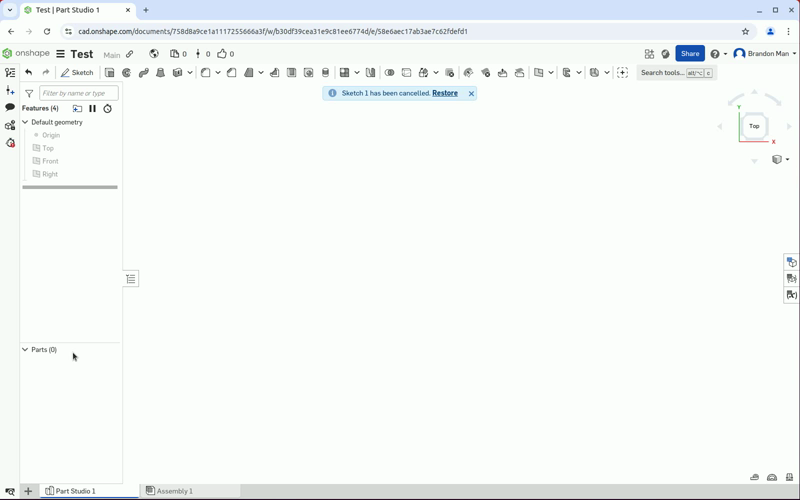
key(space)
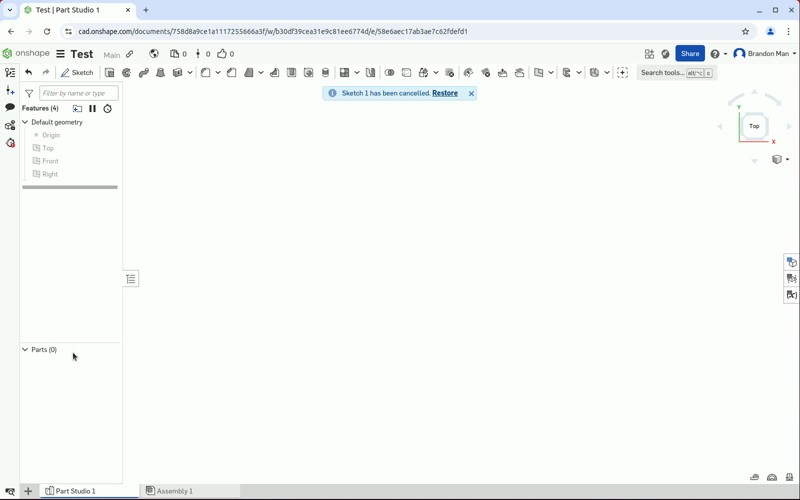
key_down(shift)
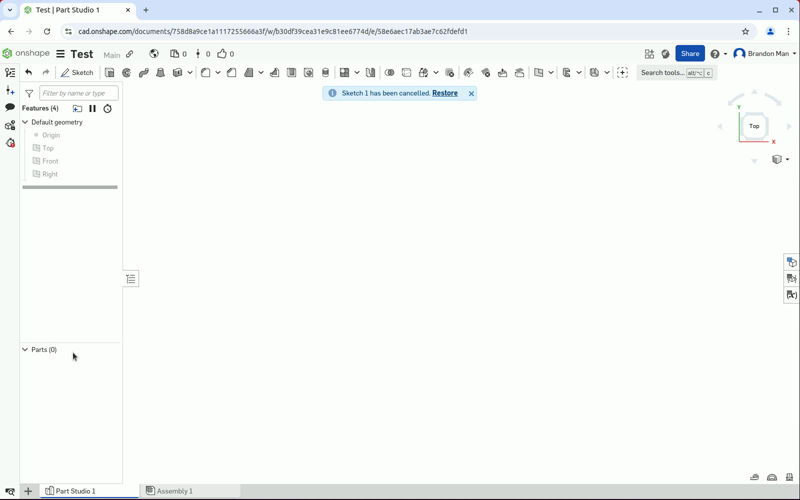
key(up)
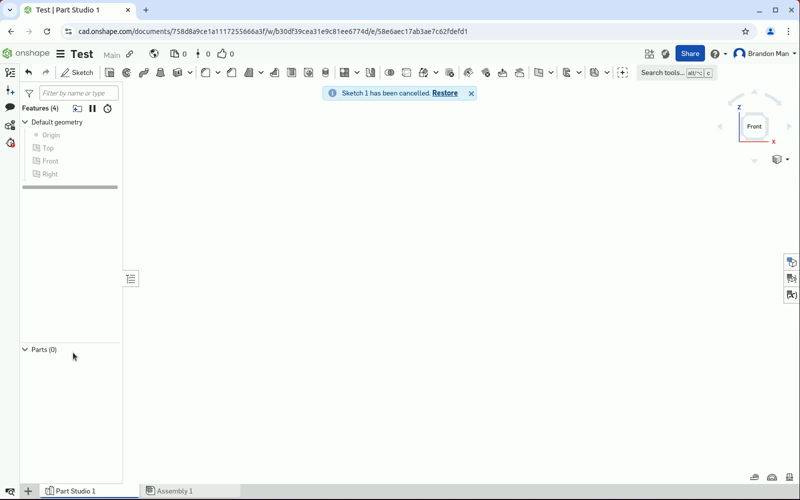
key_up(shift)
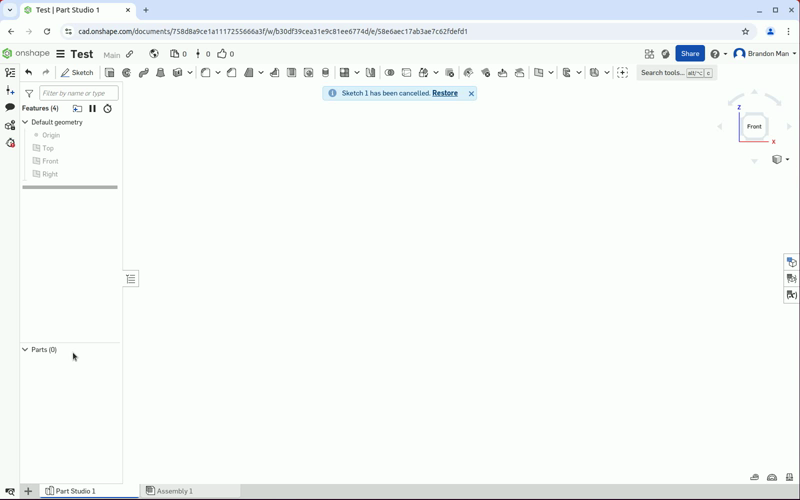
mouse_move(73, 352)
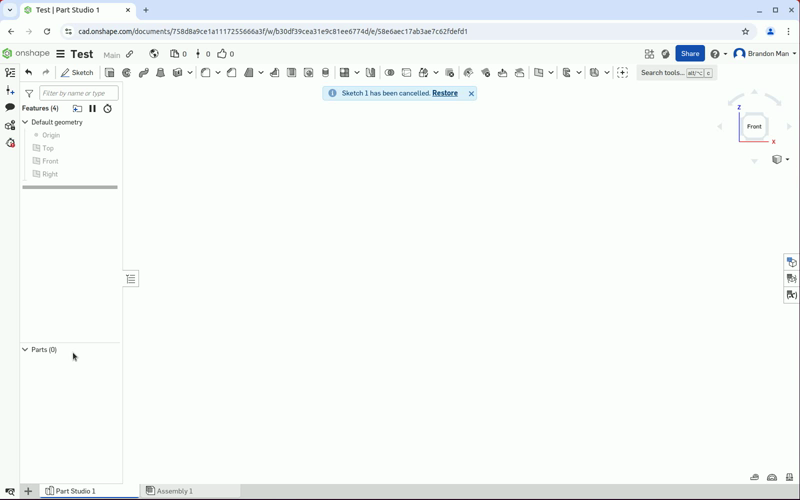
key(shift+y)
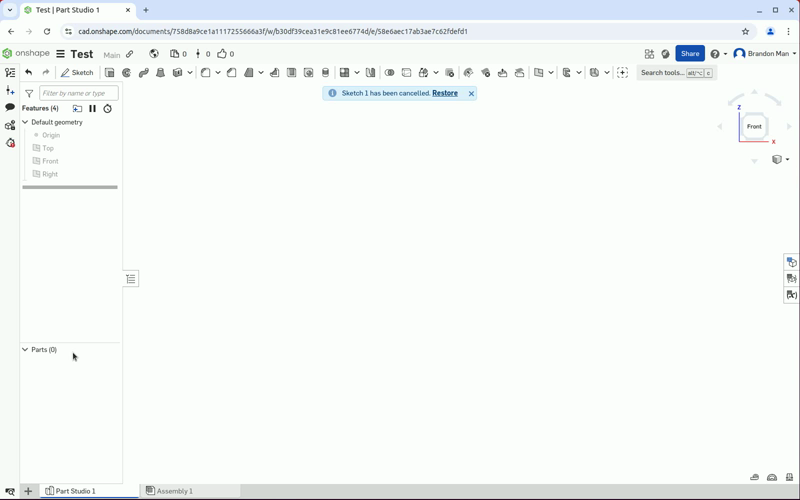
key(shift+s)
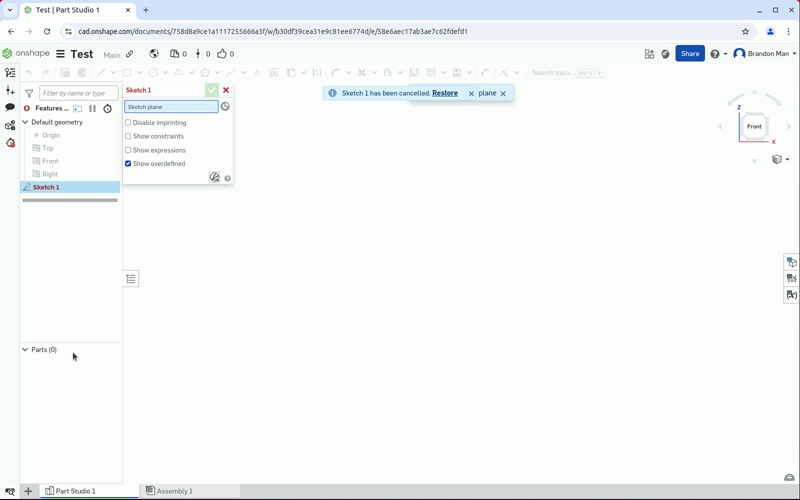
mouse_move(73, 163)
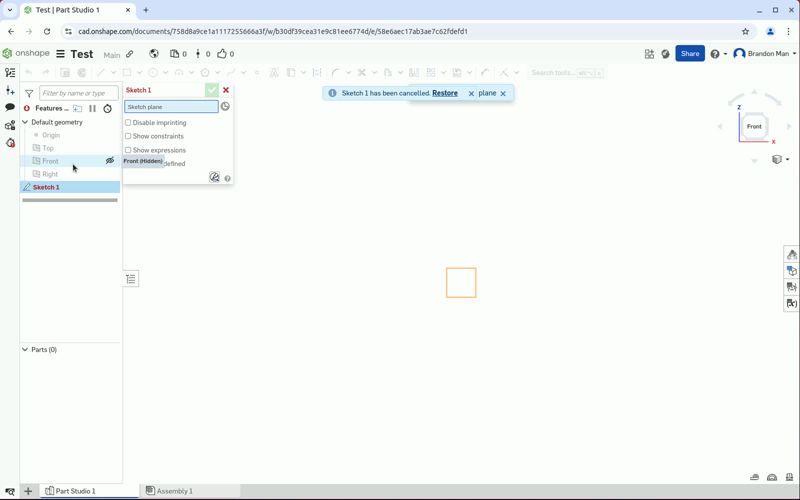
click(73, 163)
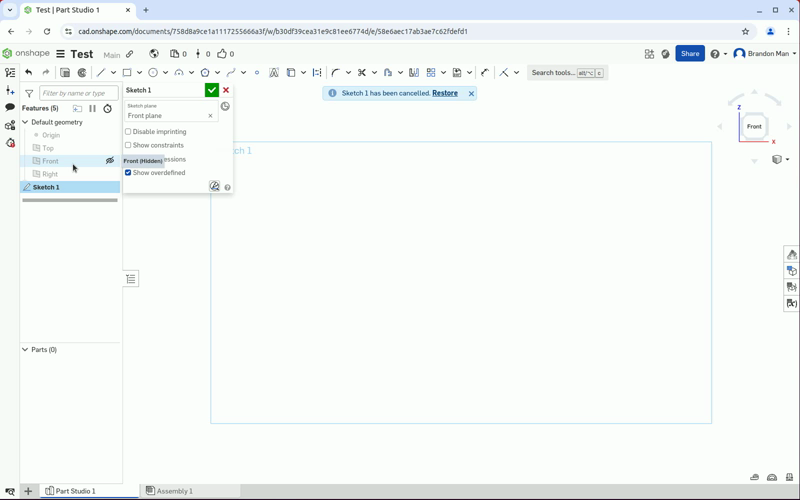
mouse_move(73, 352)
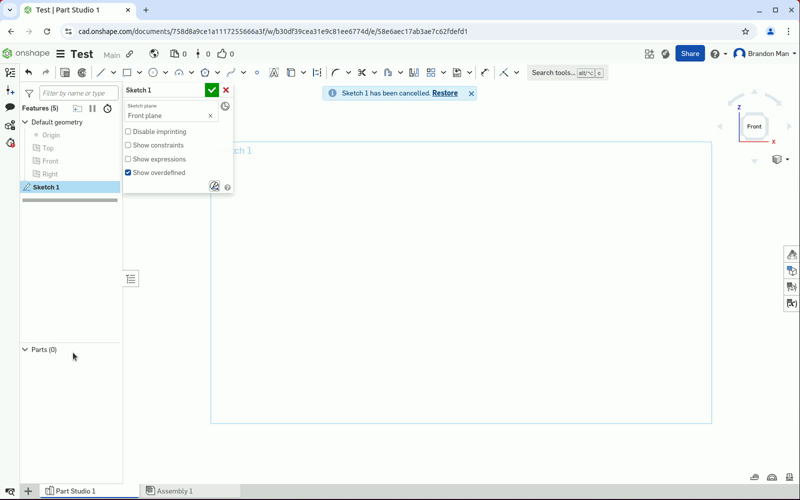
key(y)
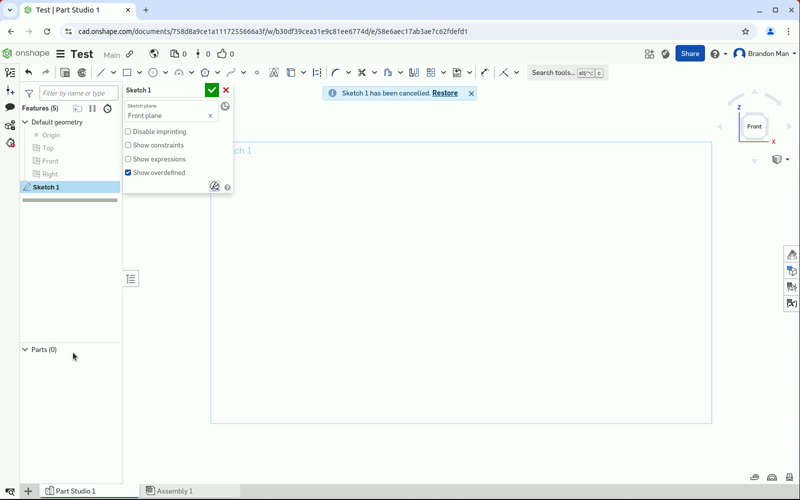
key(l)
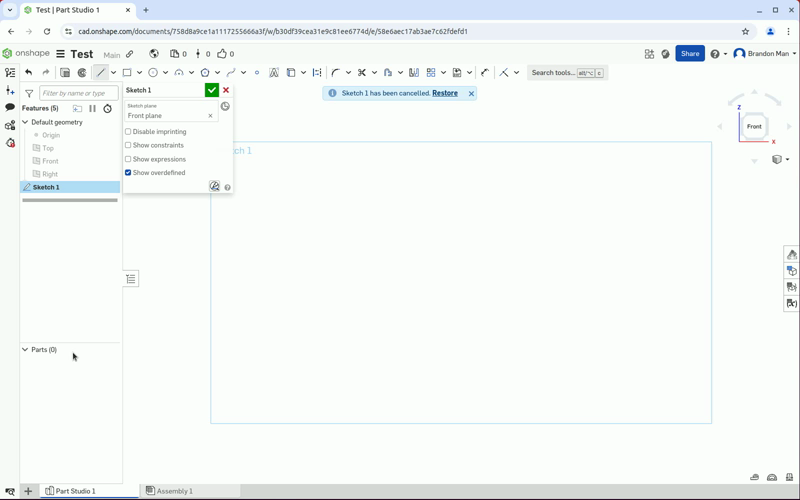
key_down(shift)
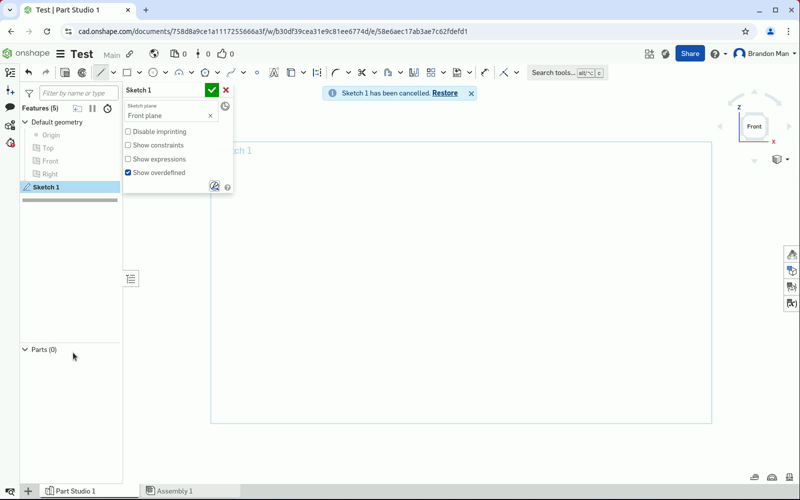
mouse_move(348, 282)
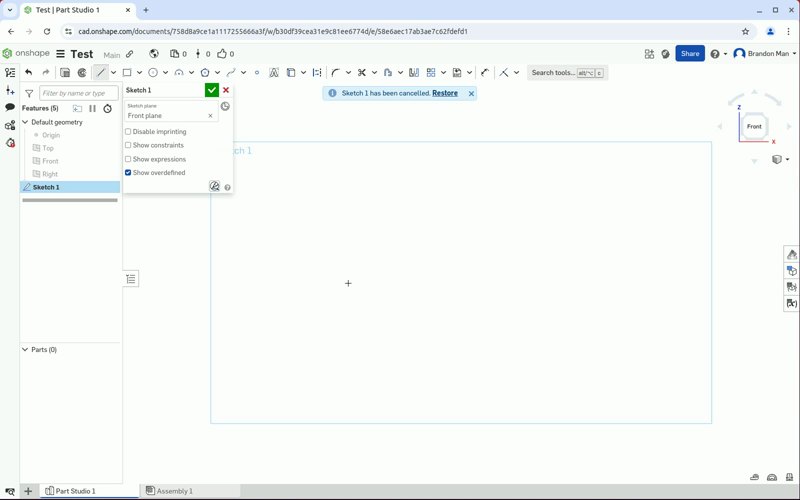
click(348, 282)
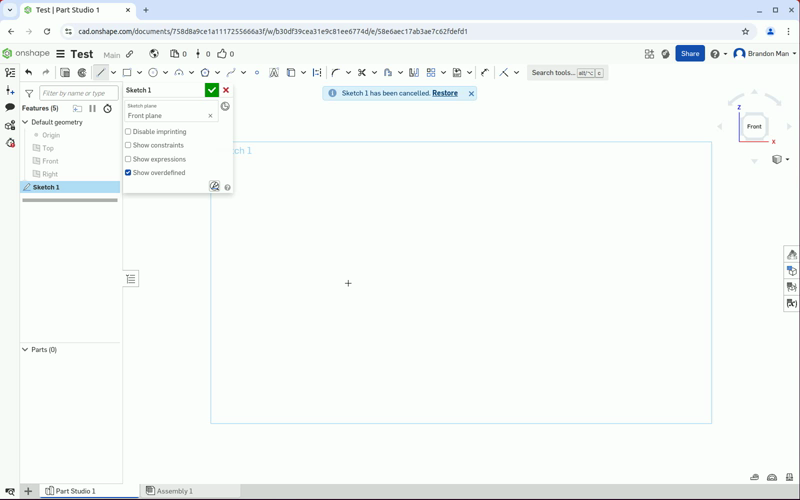
key_up(shift)
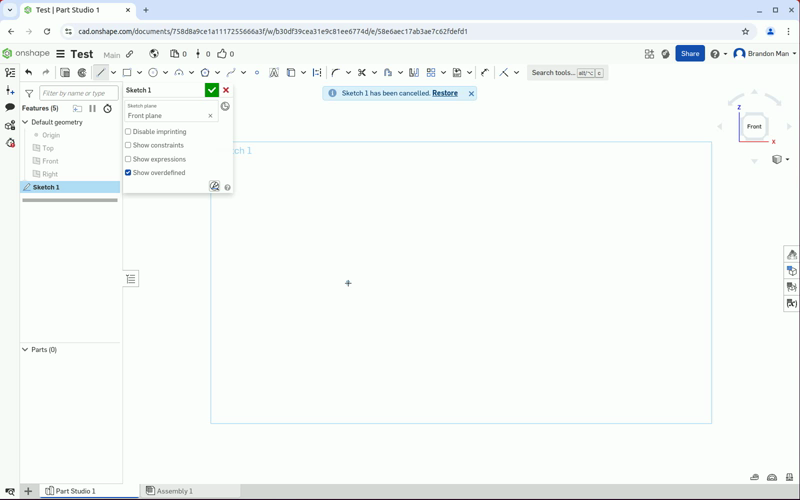
key_down(shift)
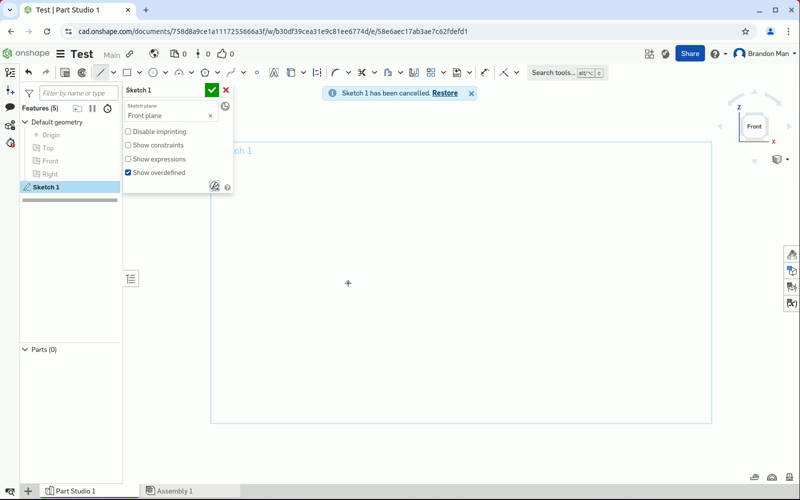
mouse_move(460, 282)
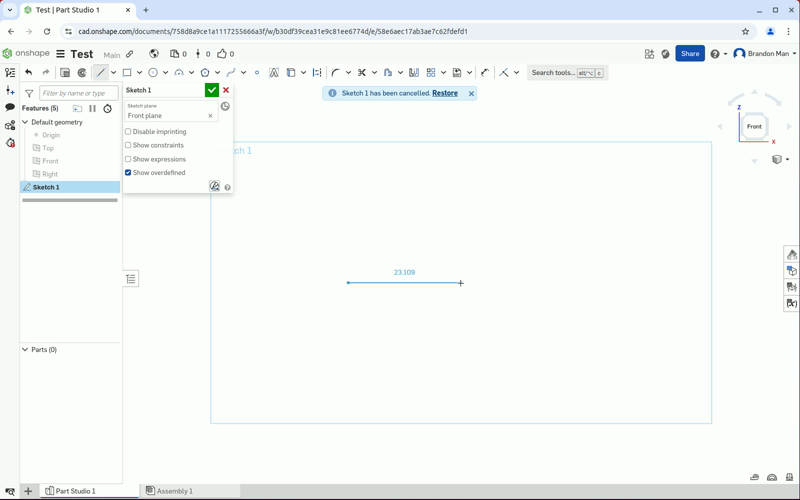
click(460, 282)
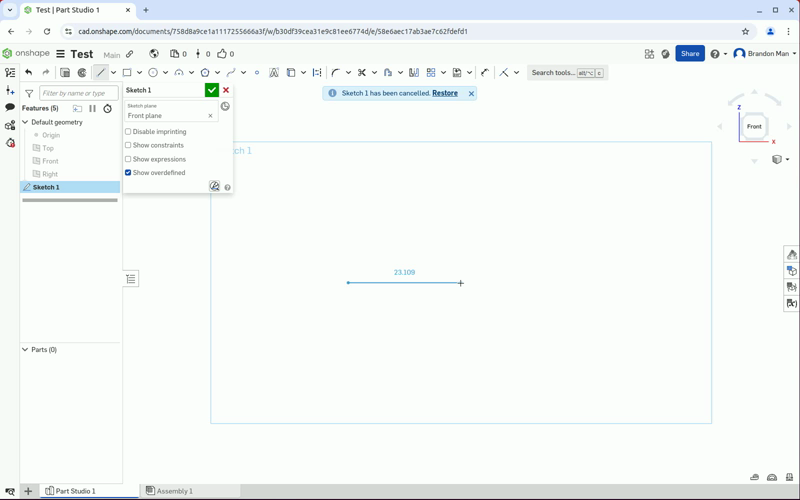
key_up(shift)
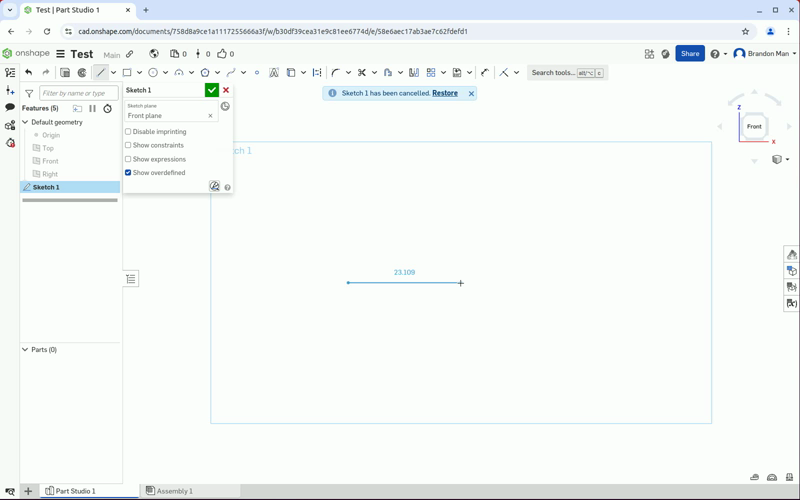
key_down(shift)
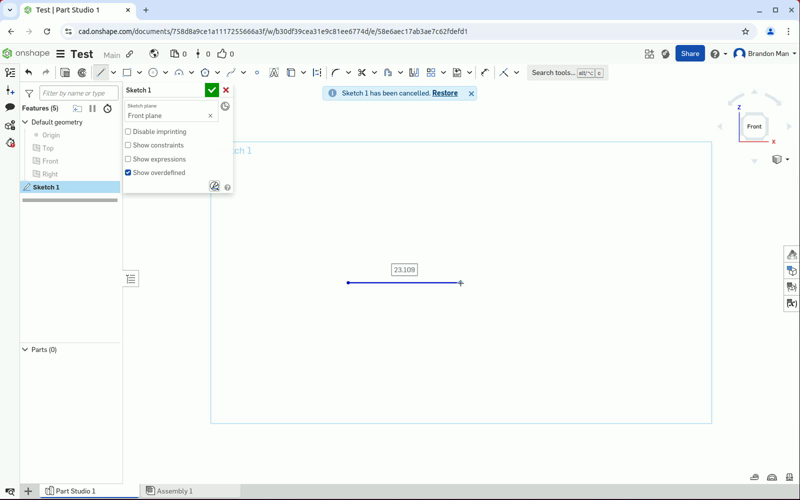
mouse_move(490, 282)
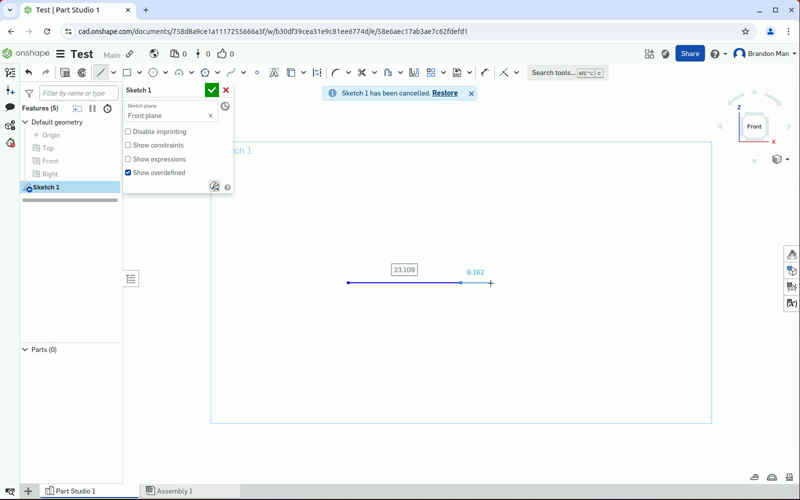
mouse_move(460, 226)
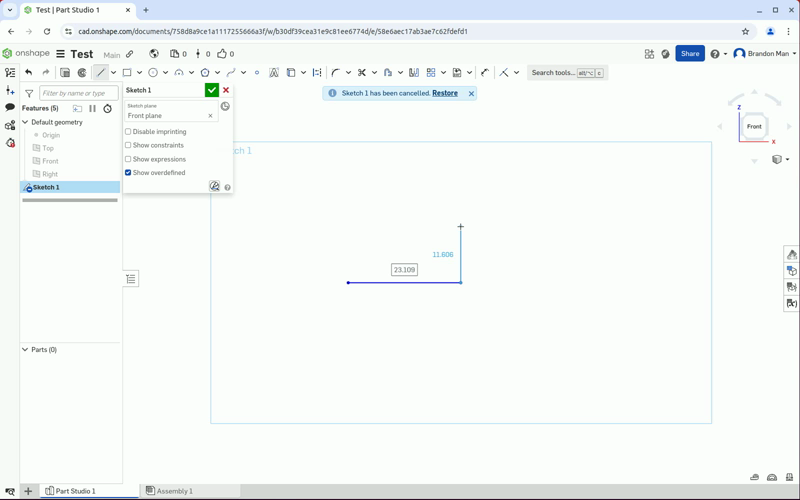
click(460, 226)
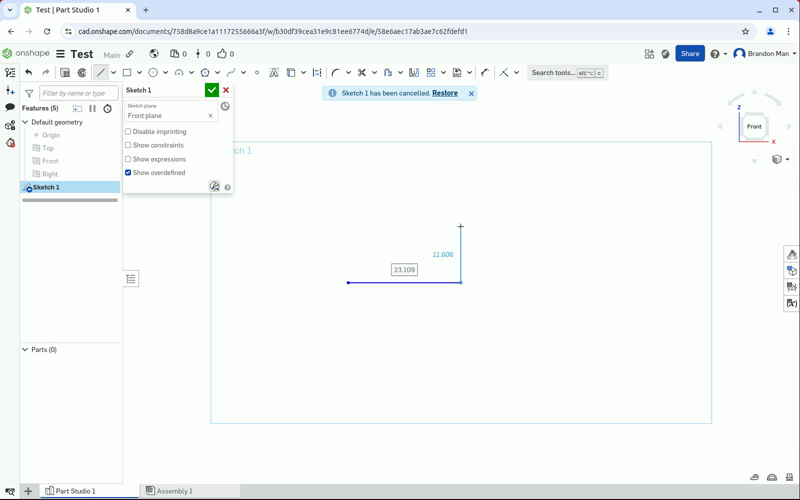
key_up(shift)
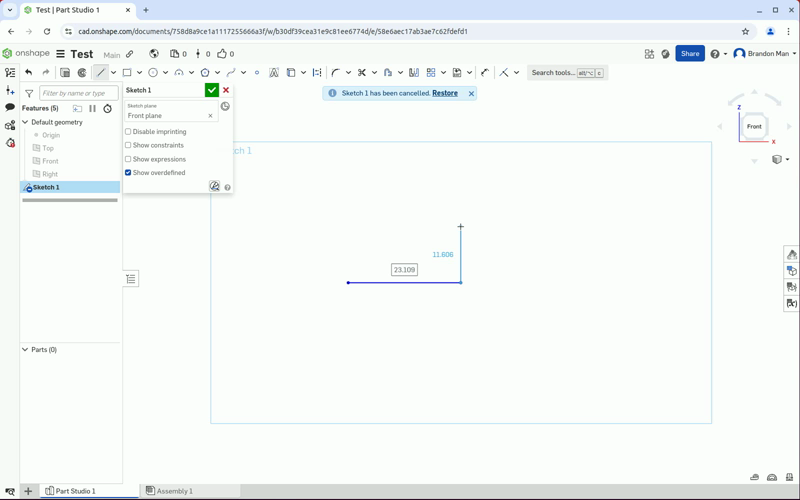
key_down(shift)
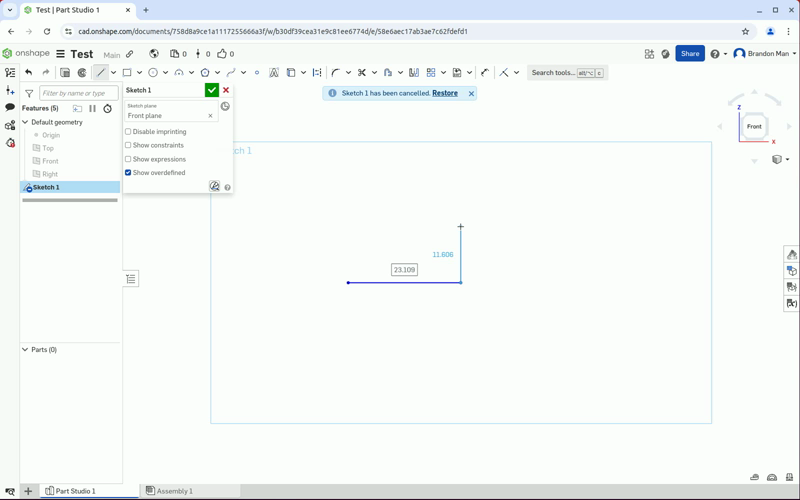
mouse_move(348, 226)
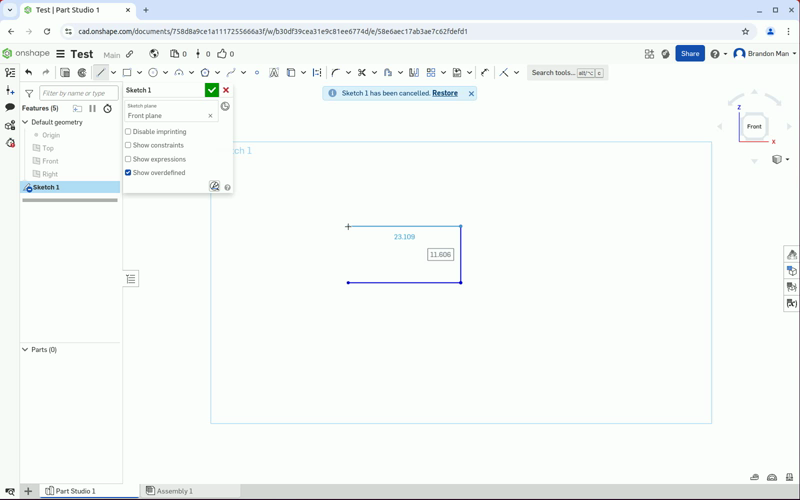
click(348, 226)
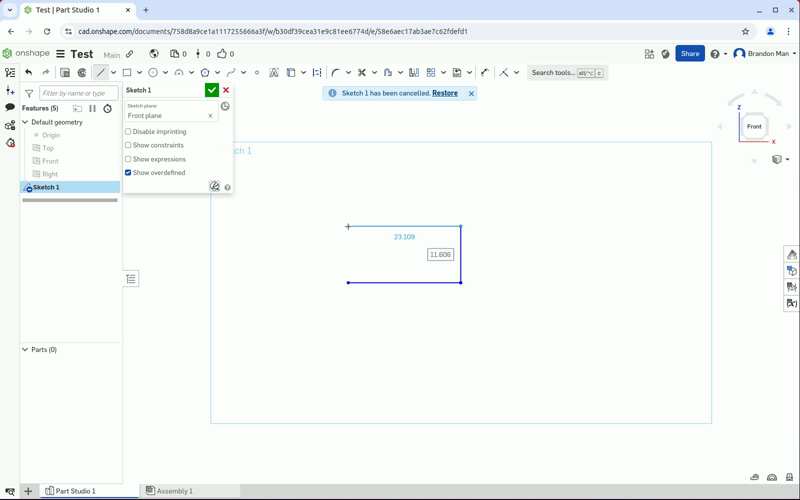
key_up(shift)
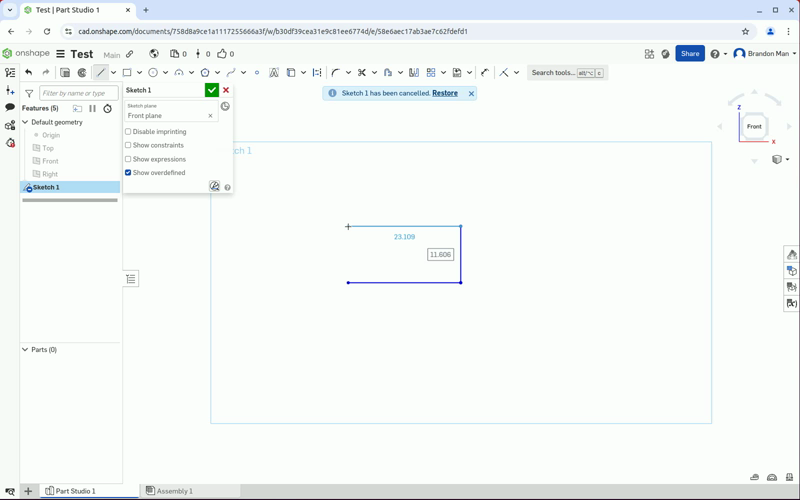
mouse_move(378, 226)
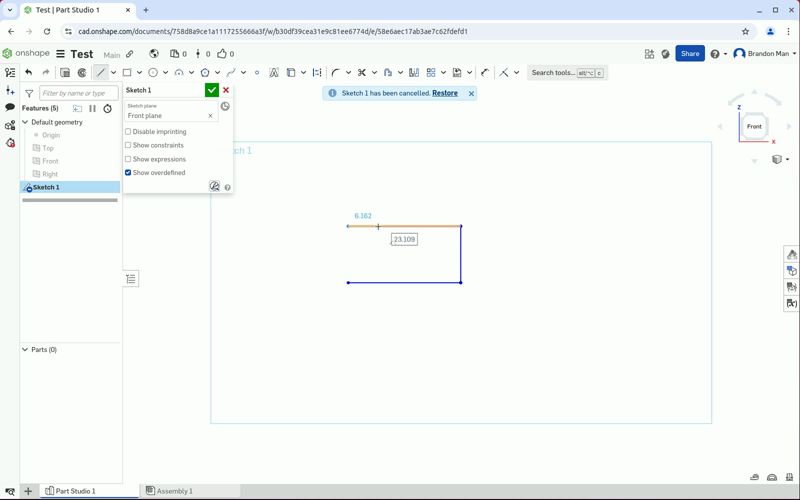
key_down(shift)
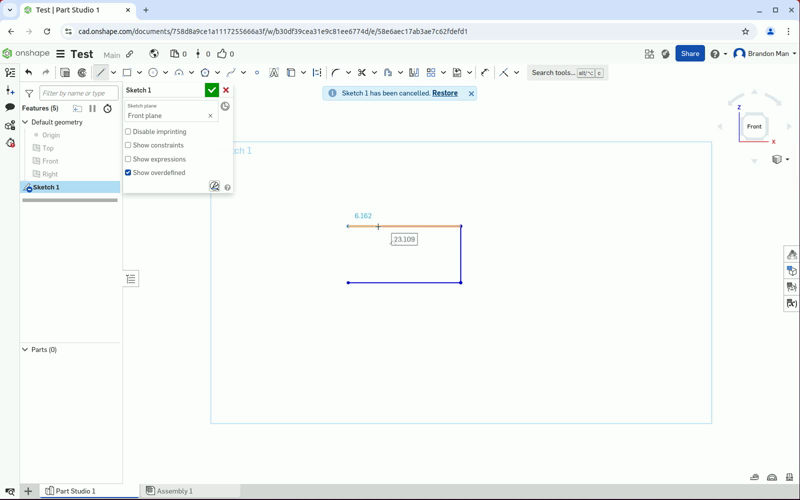
mouse_move(348, 282)
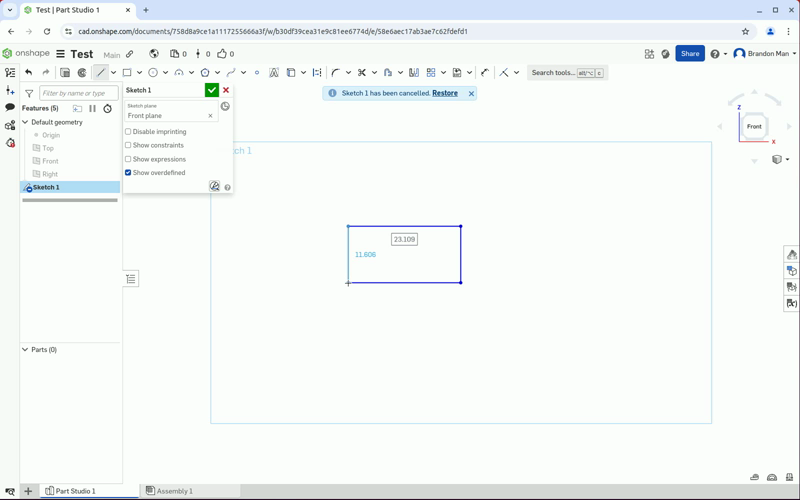
key_up(shift)
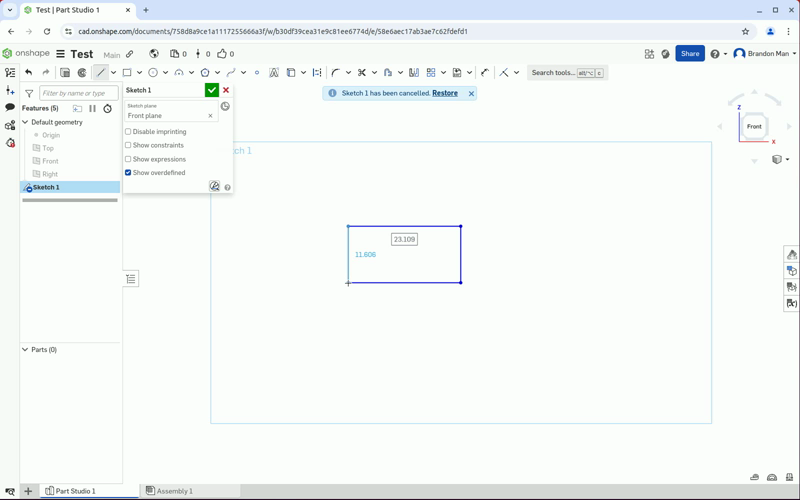
click(348, 282)
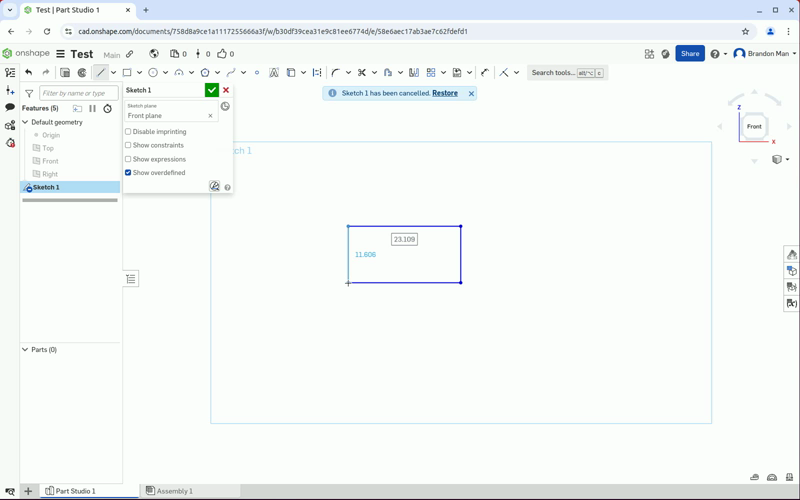
key(esc)
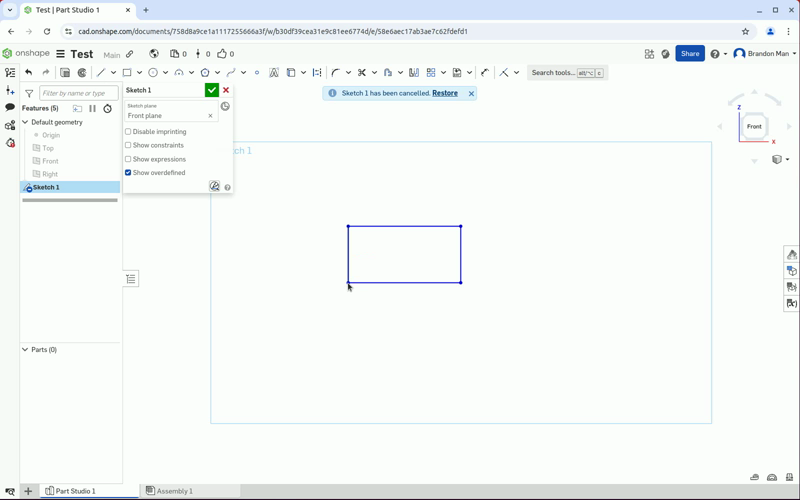
mouse_move(404, 266)
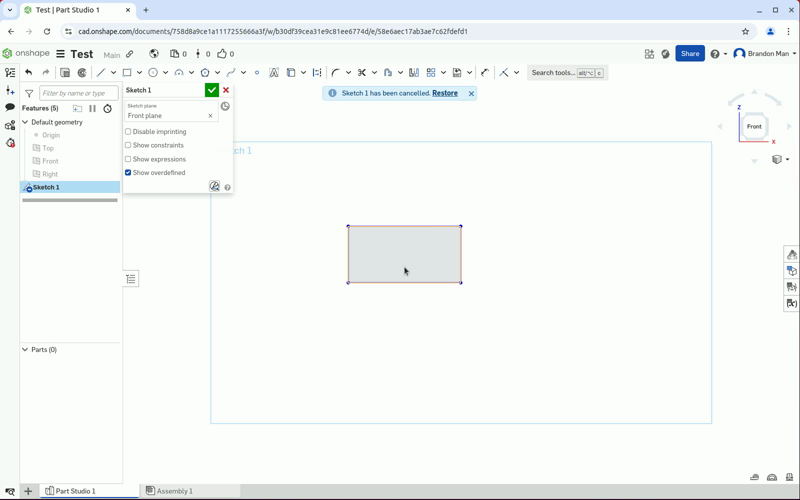
click(404, 266)
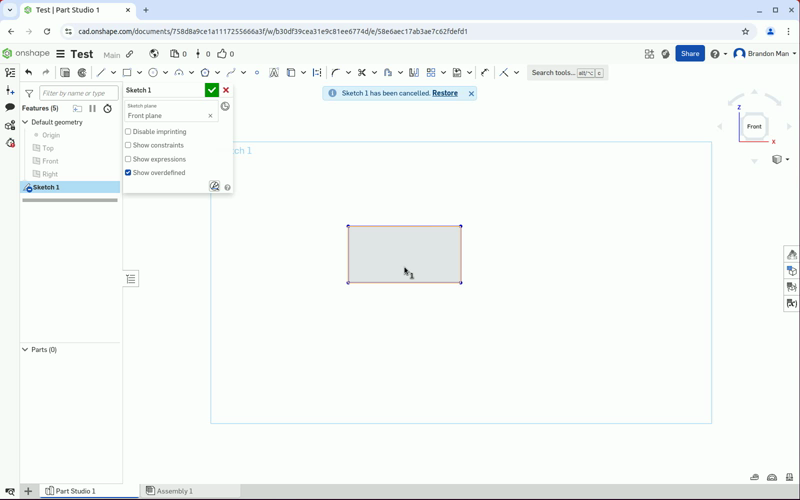
mouse_move(73, 352)
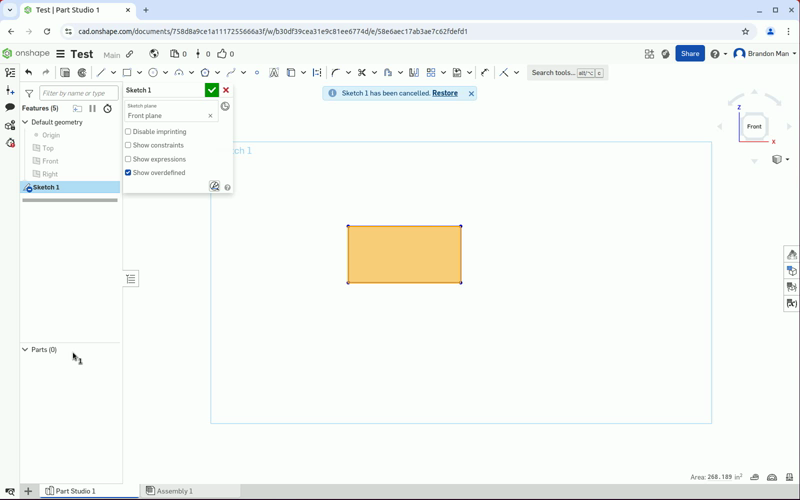
key(shift+y)
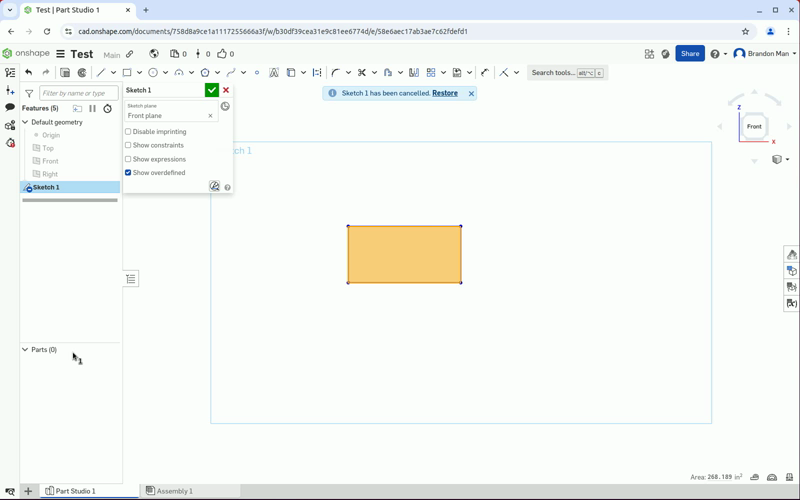
key(shift+e)
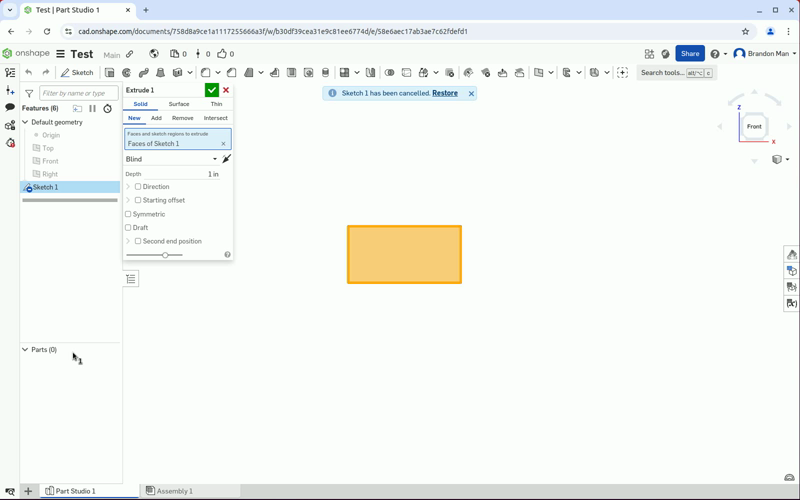
mouse_move(143, 106)
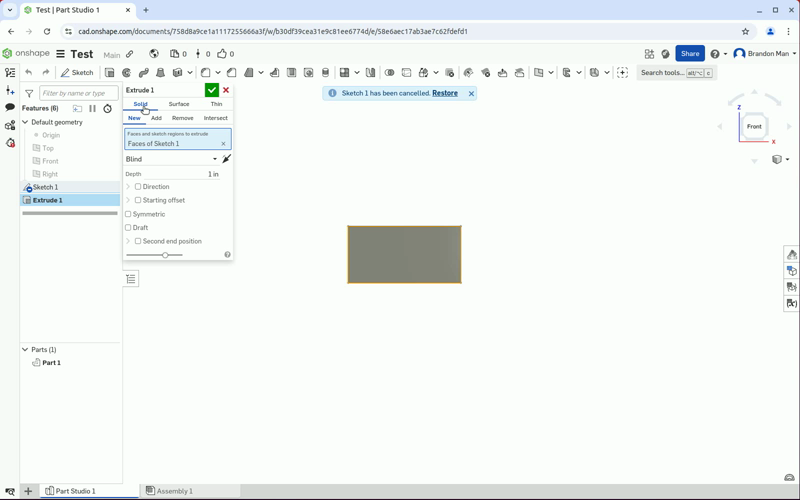
click(143, 106)
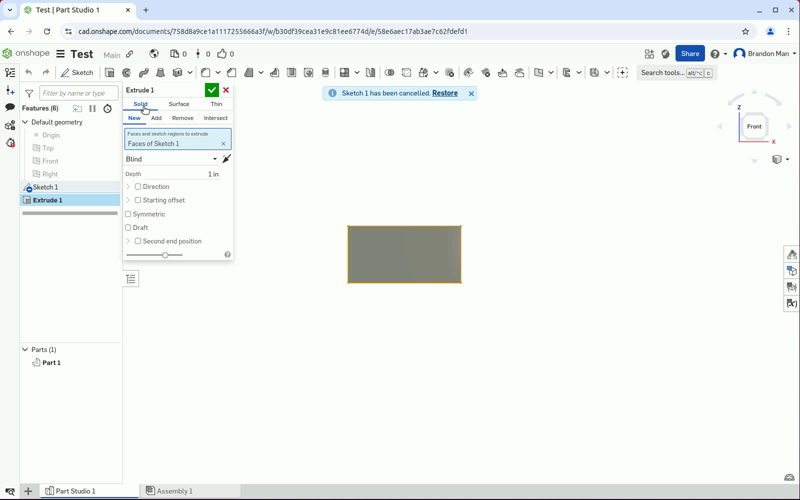
mouse_move(137, 120)
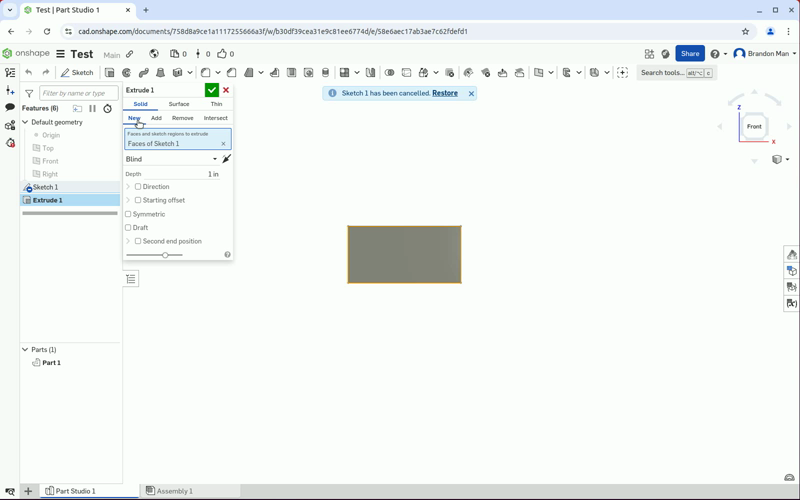
click(137, 120)
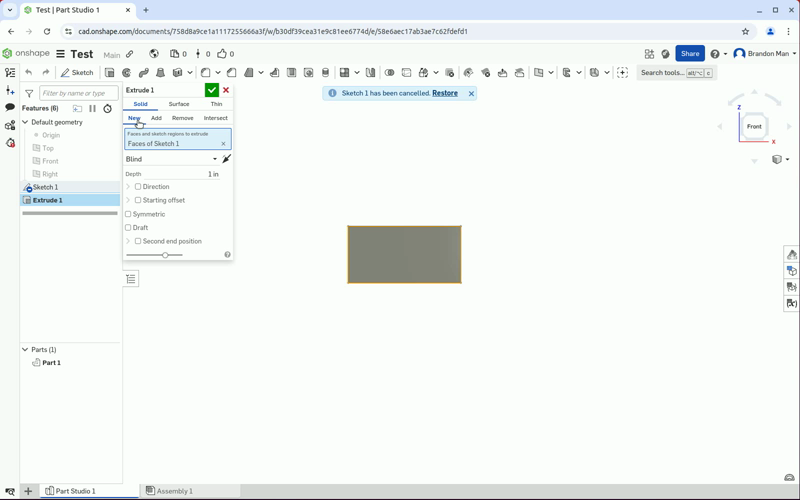
key(tab, 4)
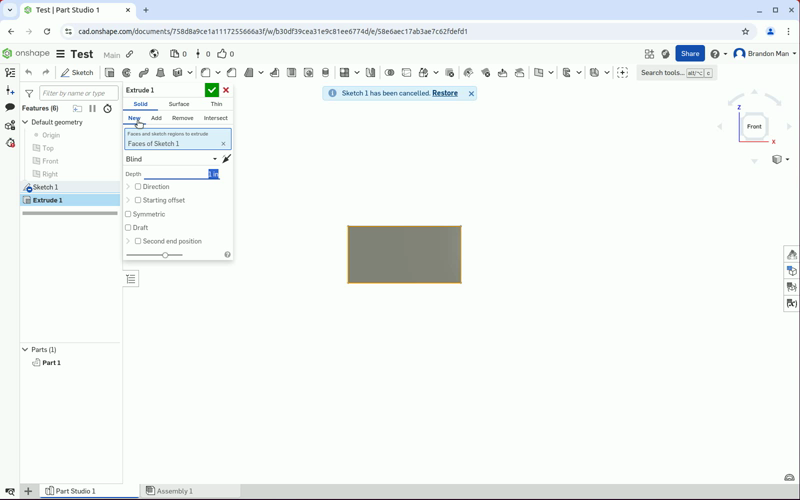
text(23.108)
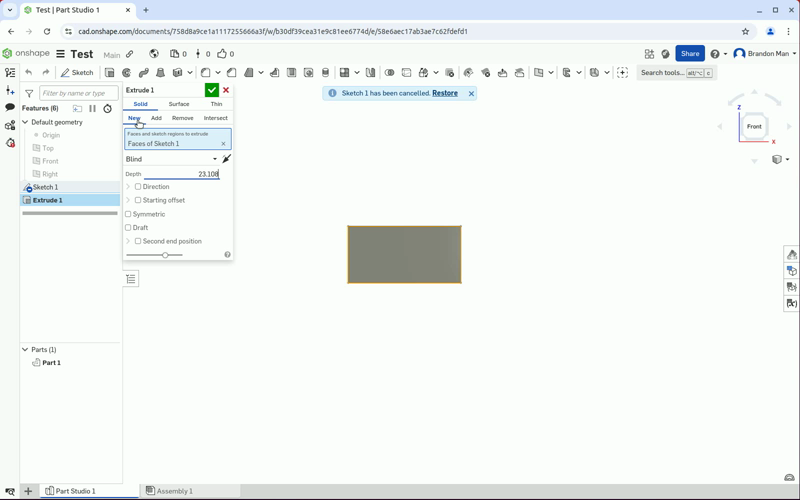
key(enter)
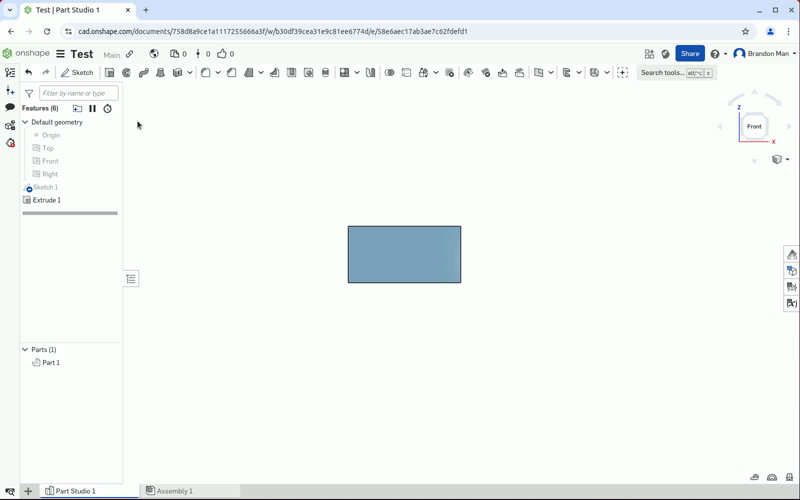
key(shift+h)
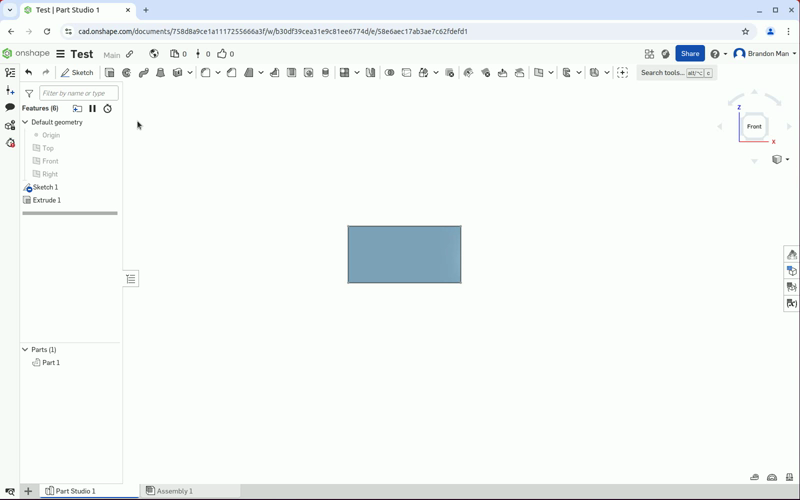
key(shift+h)
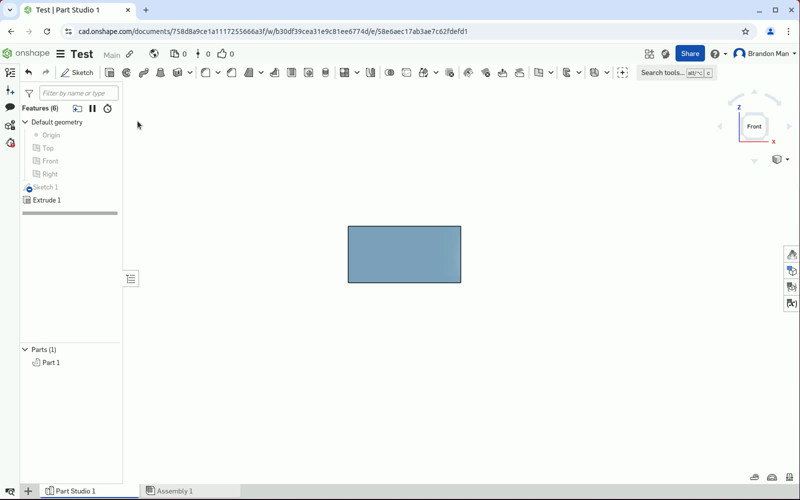
mouse_move(73, 189)
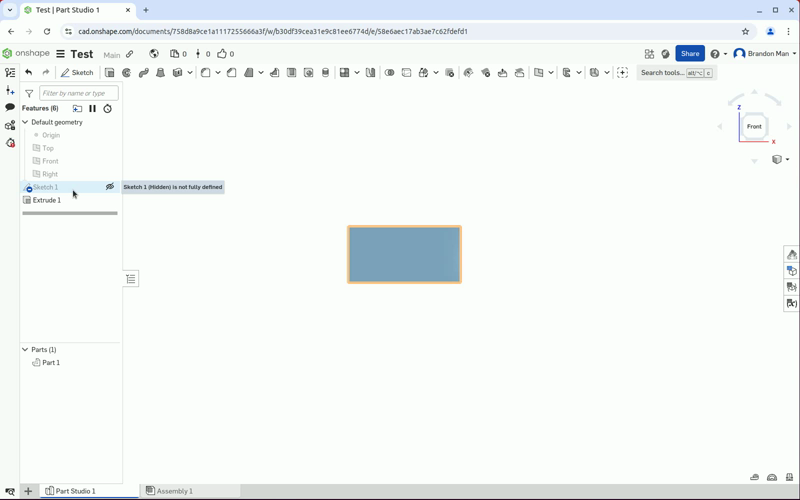
click(73, 189)
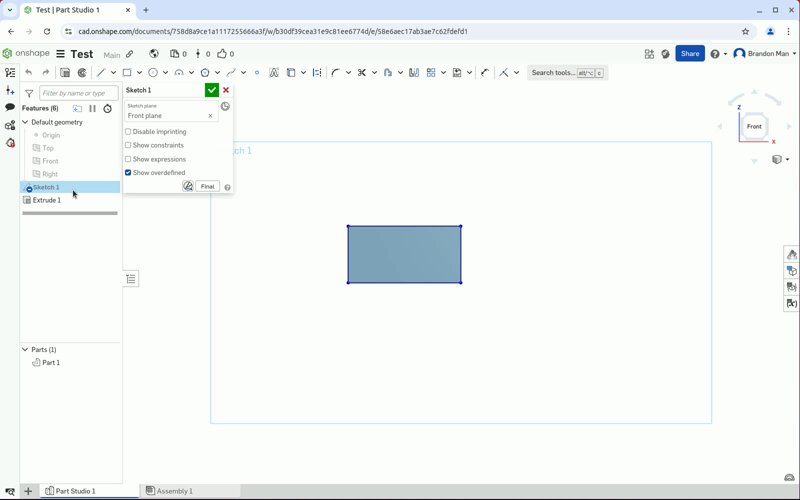
mouse_move(229, 92)
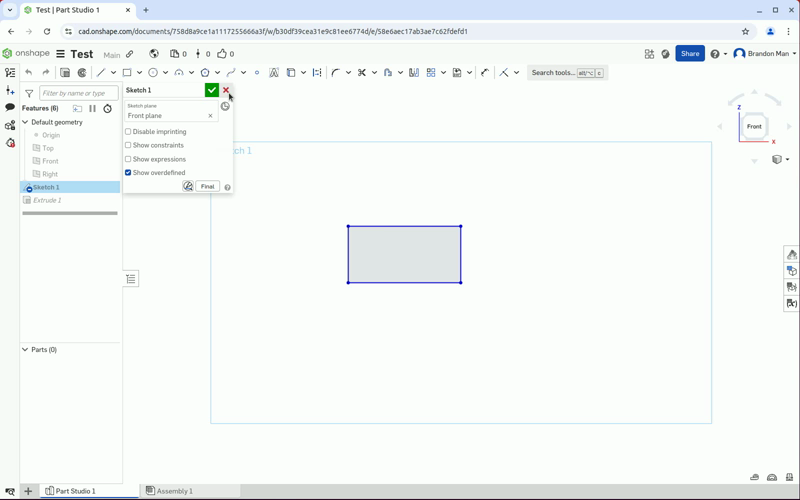
click(229, 92)
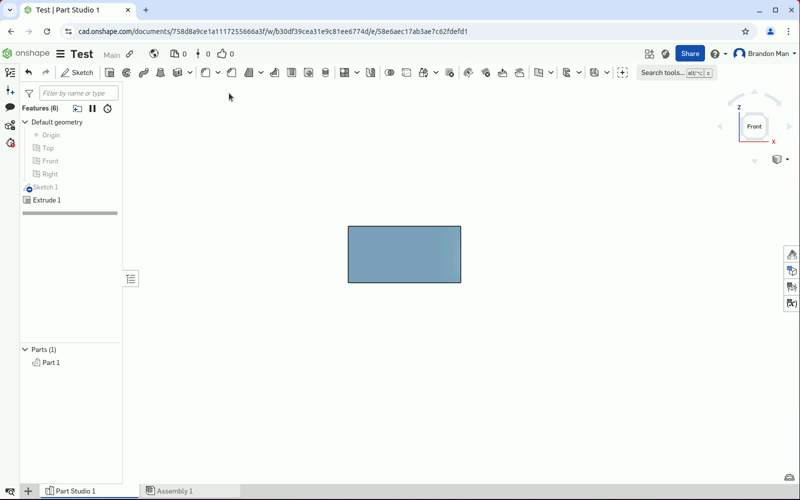
mouse_move(73, 352)
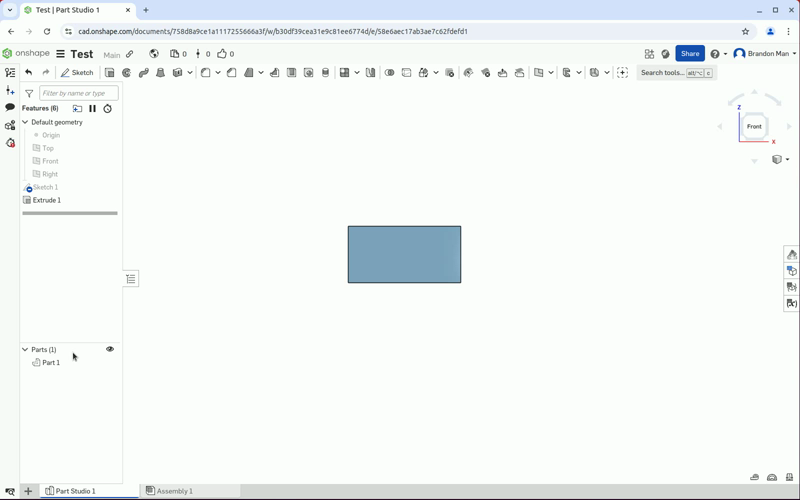
key(y)
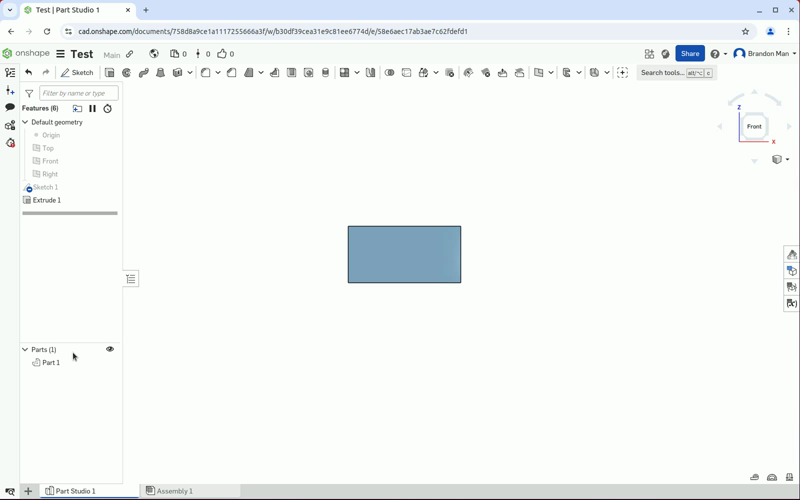
key(shift+p)
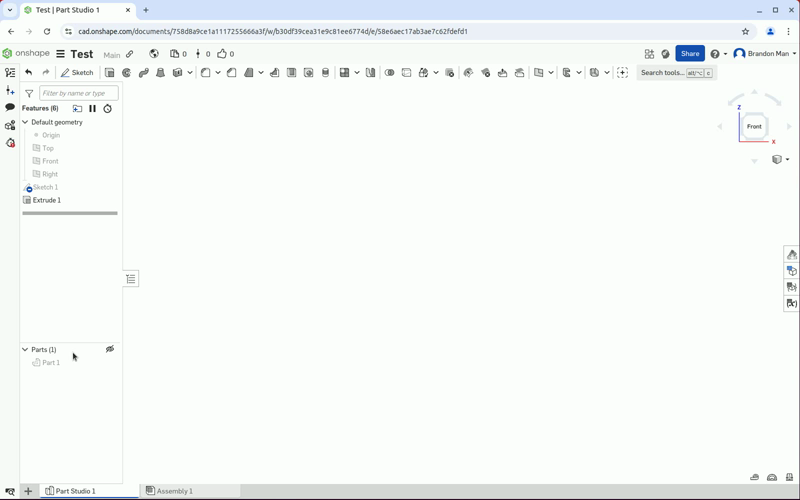
key(space)
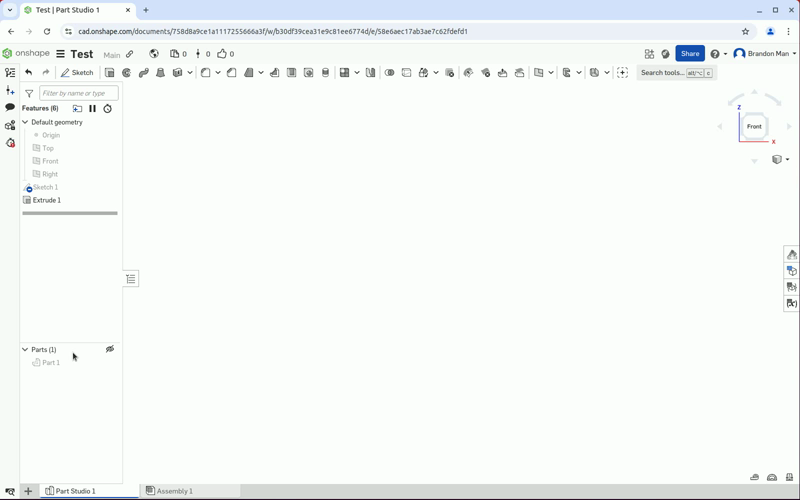
key_down(shift)
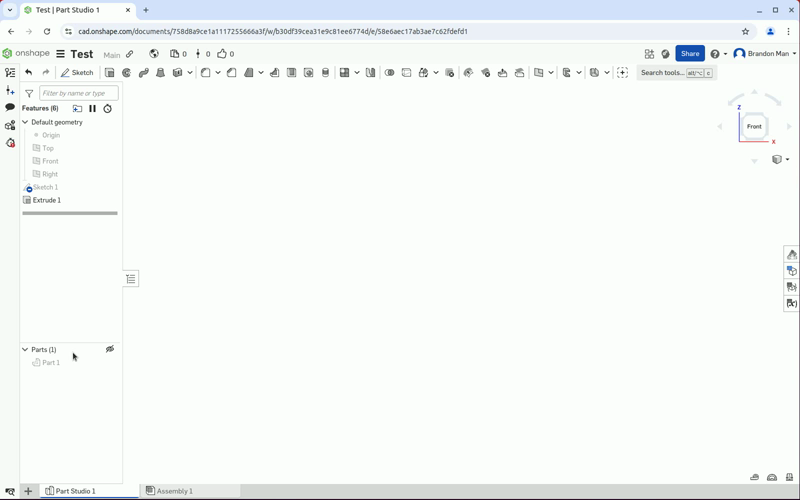
key(down)
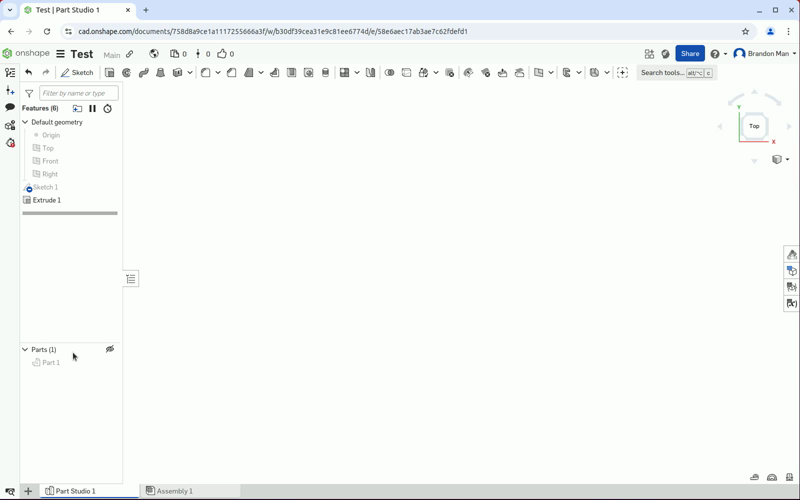
key_up(shift)
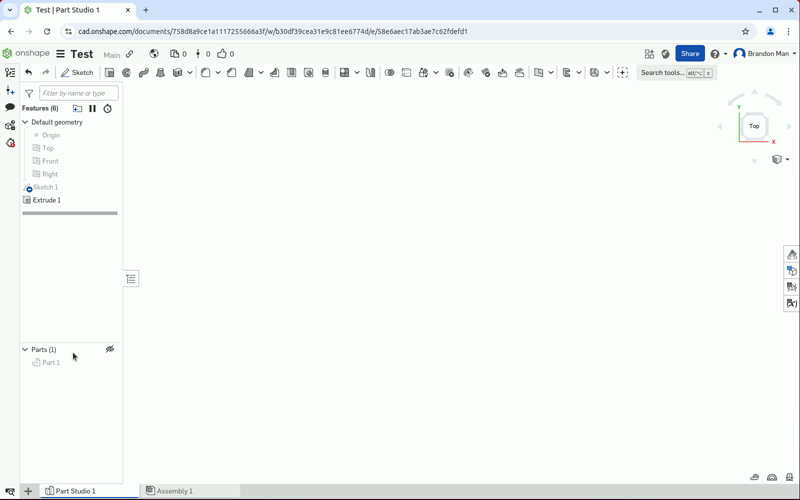
mouse_move(73, 352)
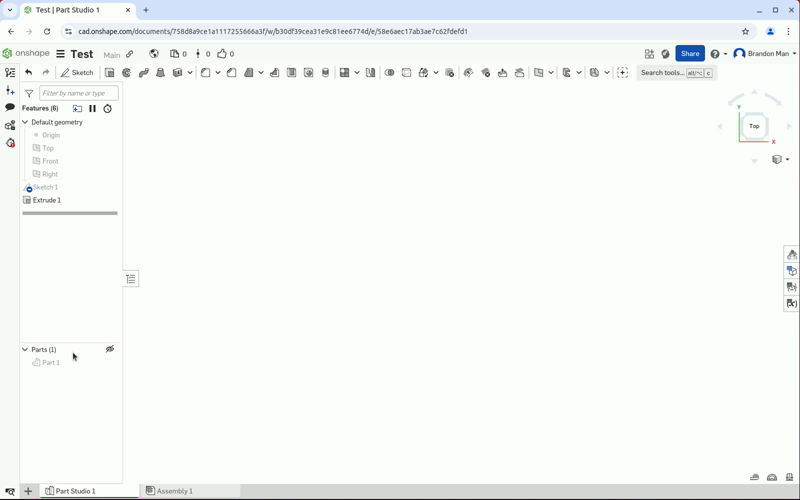
key(shift+y)
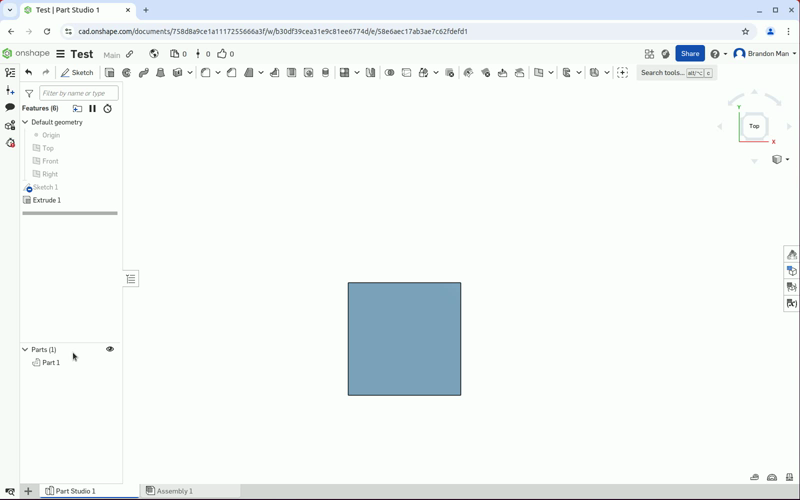
mouse_move(541, 75)
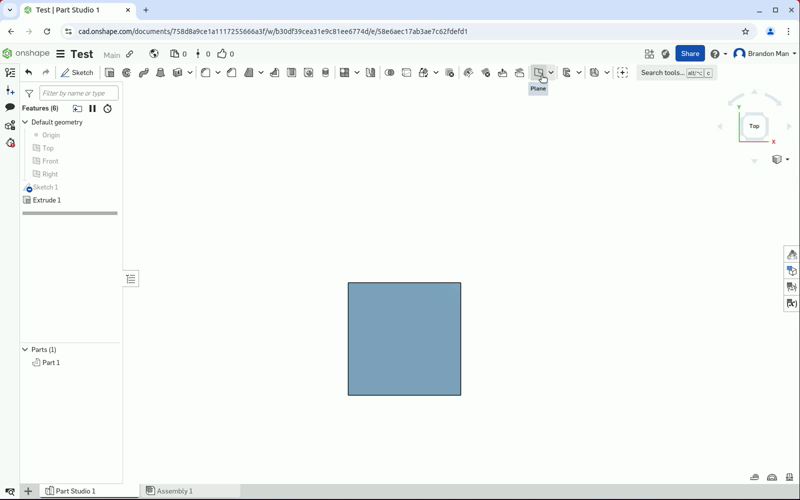
click(541, 75)
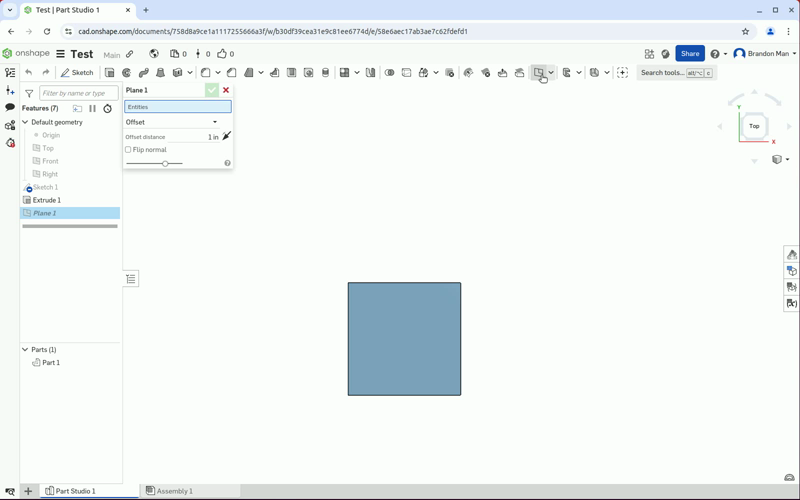
mouse_move(73, 150)
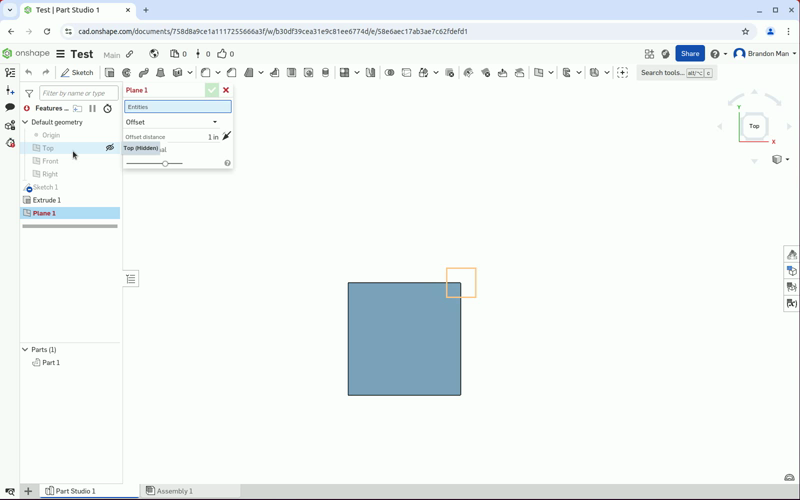
click(73, 150)
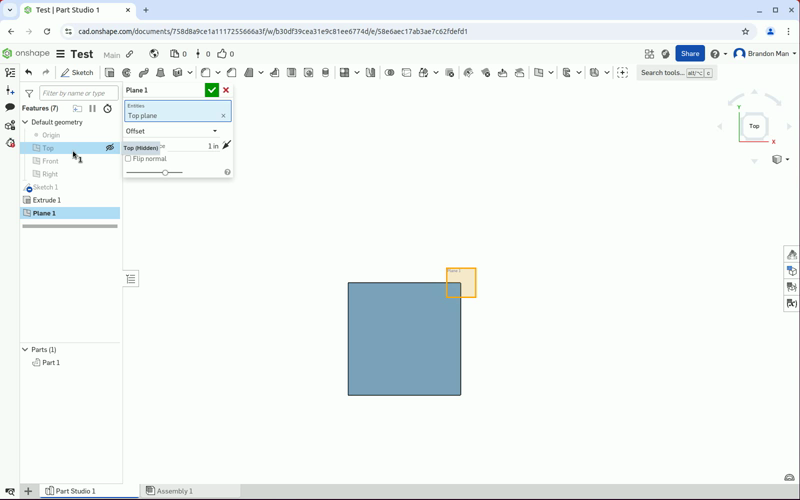
key(tab, 2)
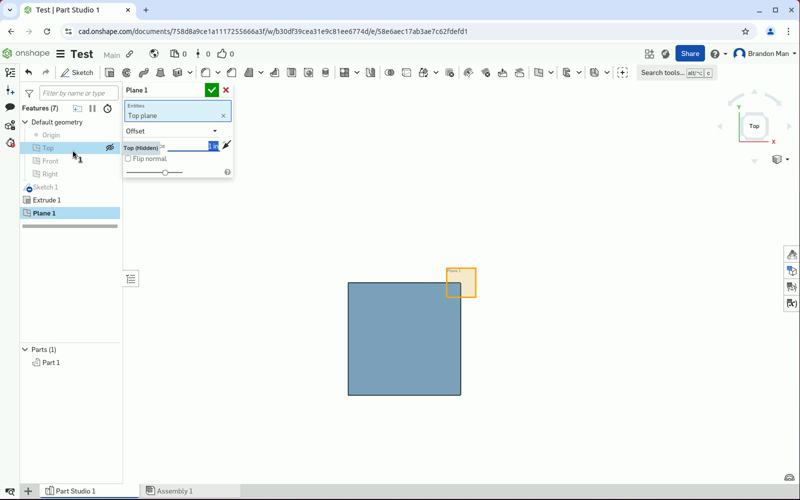
text(11.554)
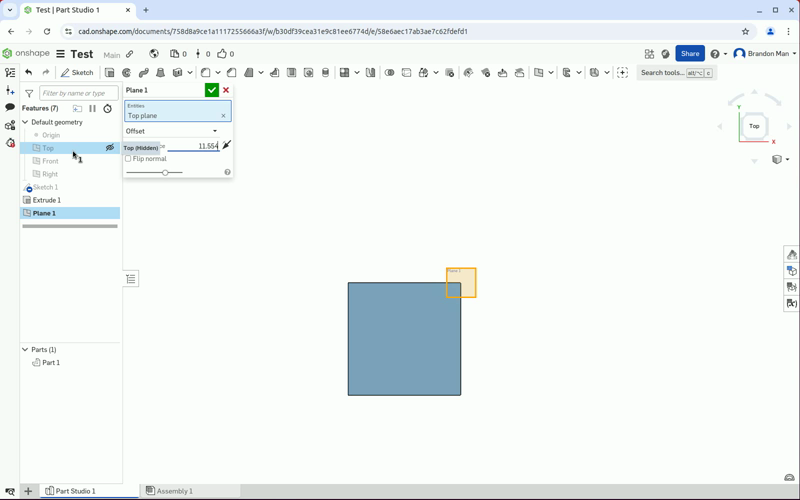
key(enter, 2)
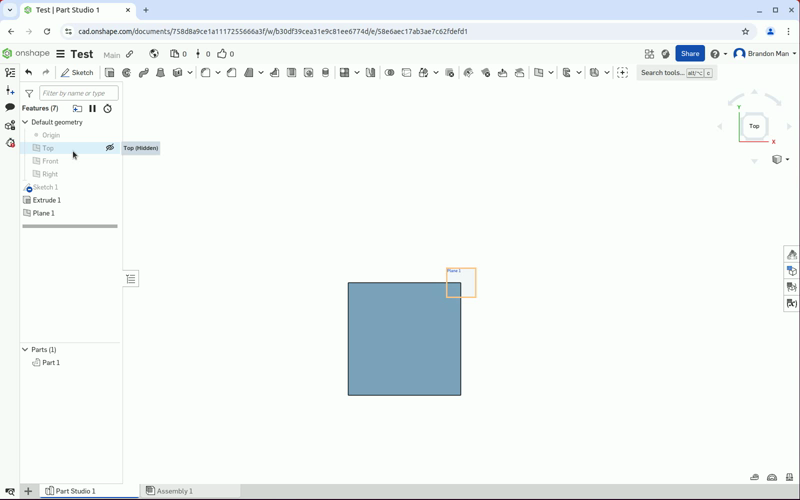
key(shift+s)
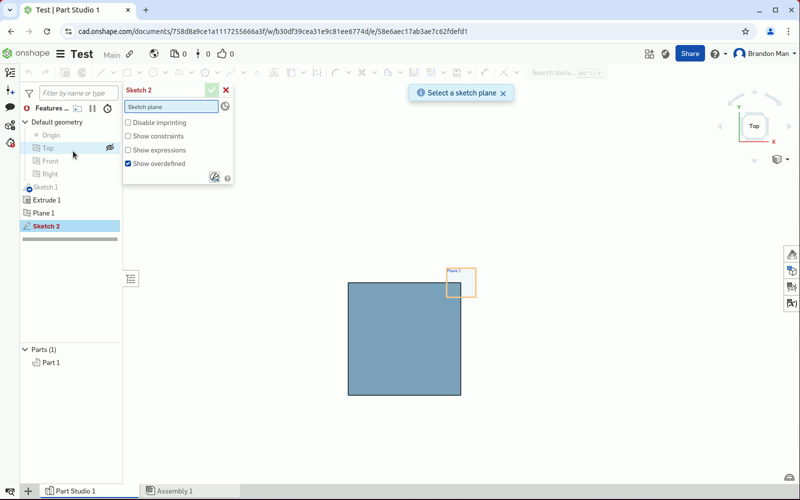
mouse_move(73, 215)
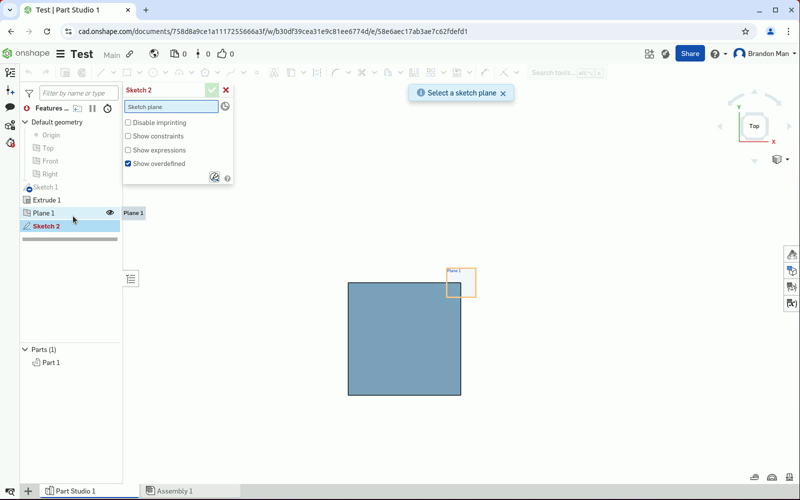
click(73, 215)
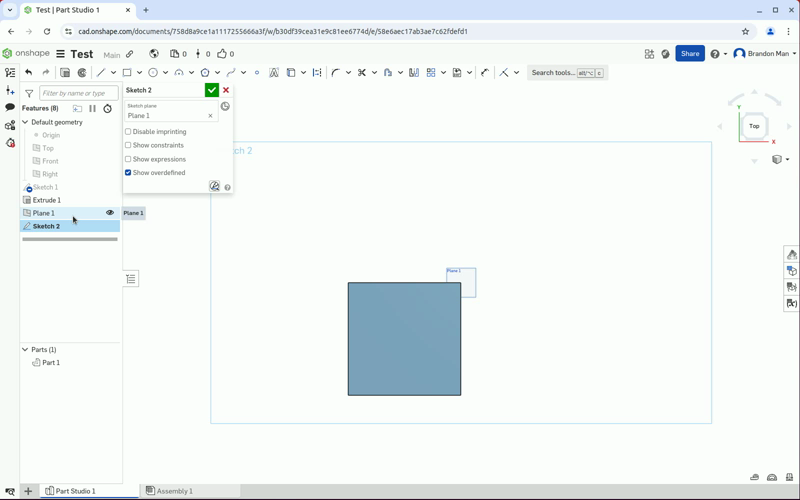
mouse_move(73, 352)
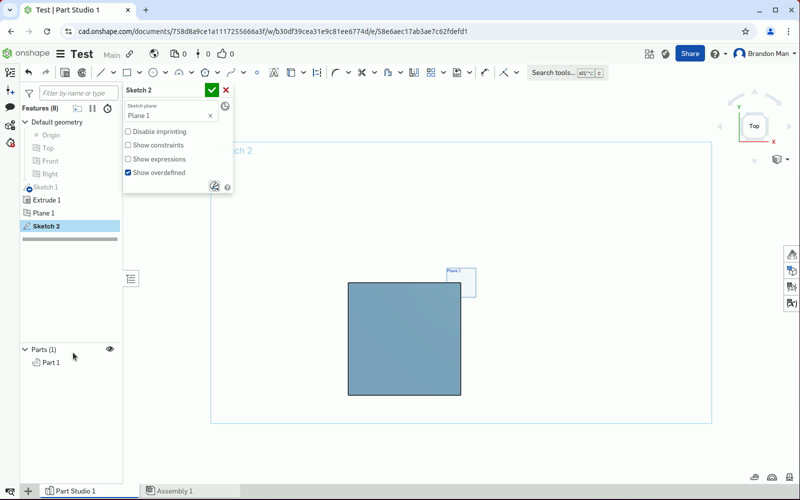
key(y)
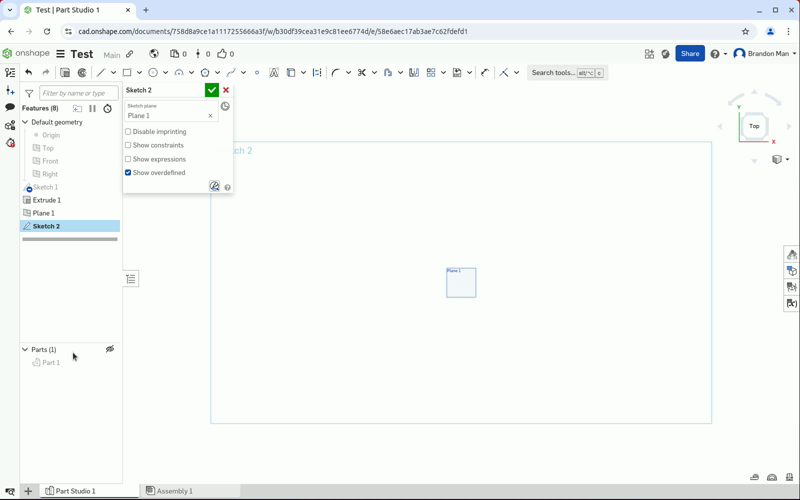
key(l)
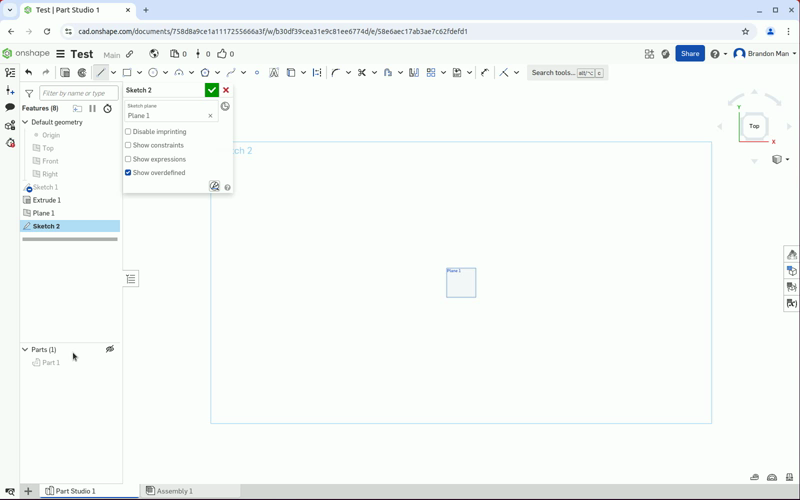
key_down(shift)
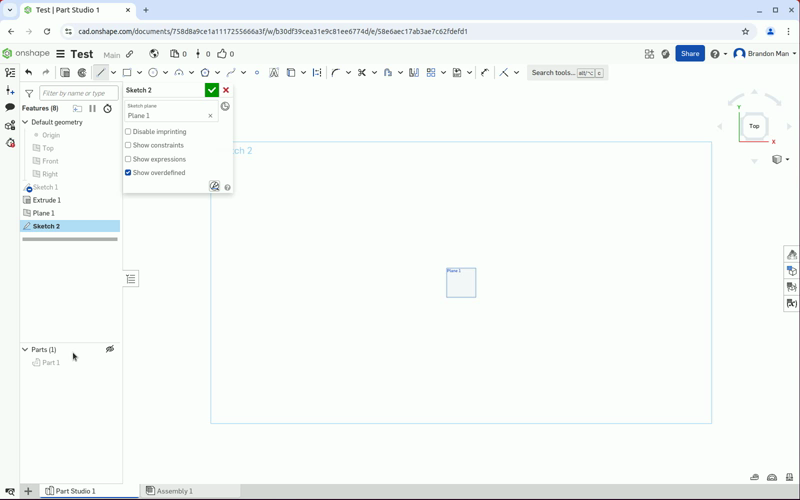
mouse_move(348, 339)
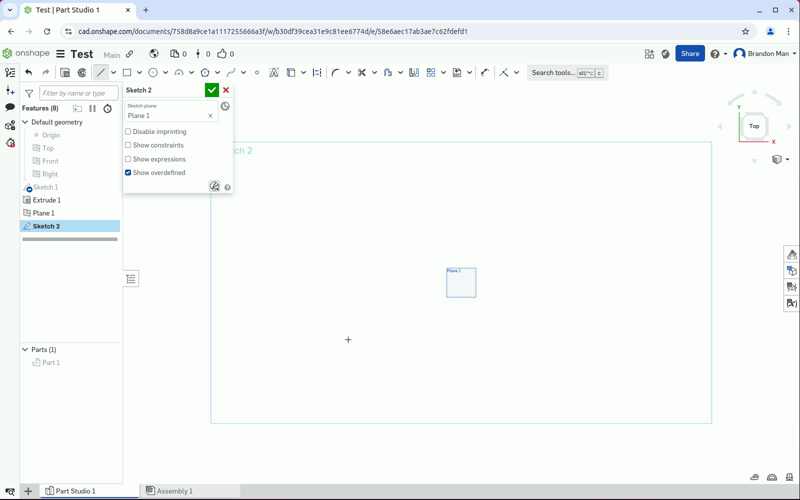
click(348, 339)
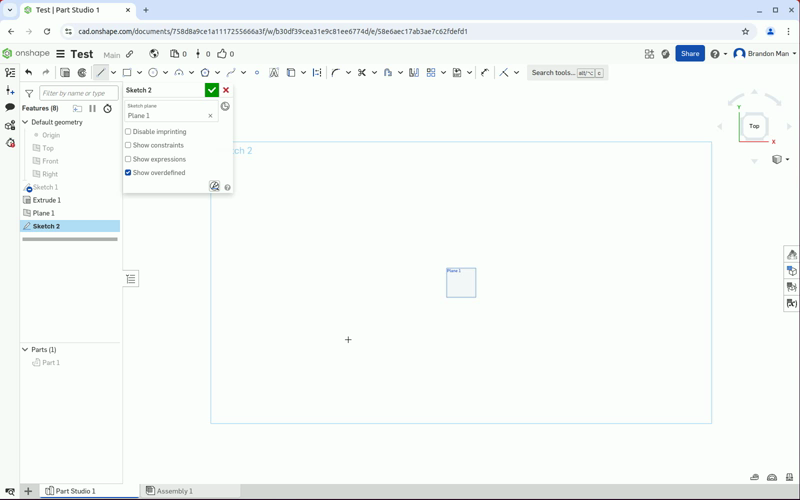
key_up(shift)
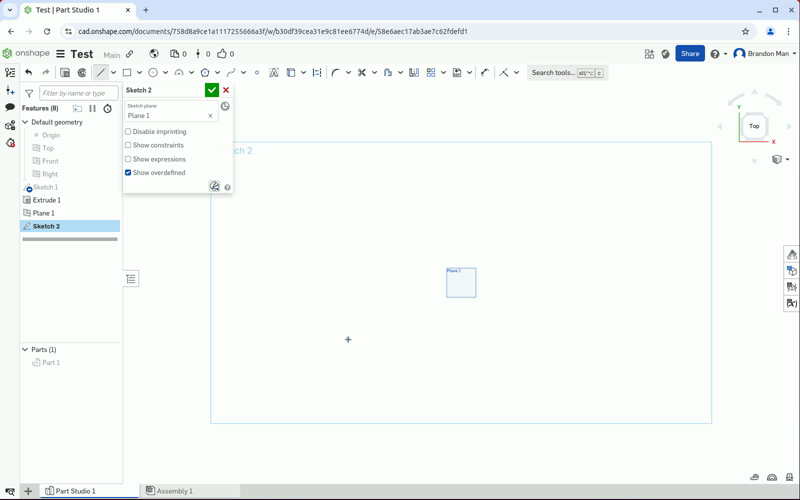
key_down(shift)
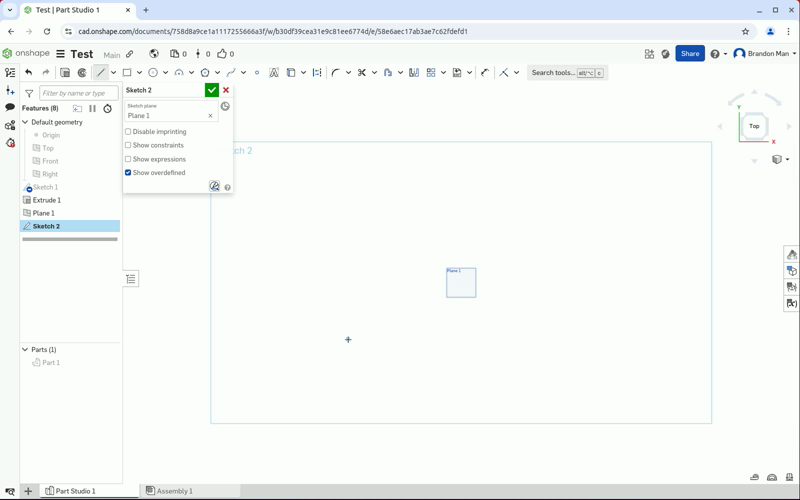
mouse_move(378, 339)
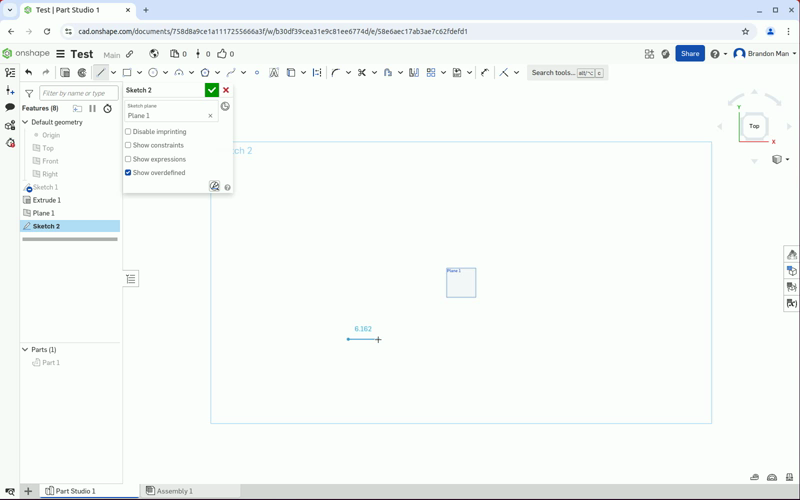
mouse_move(404, 339)
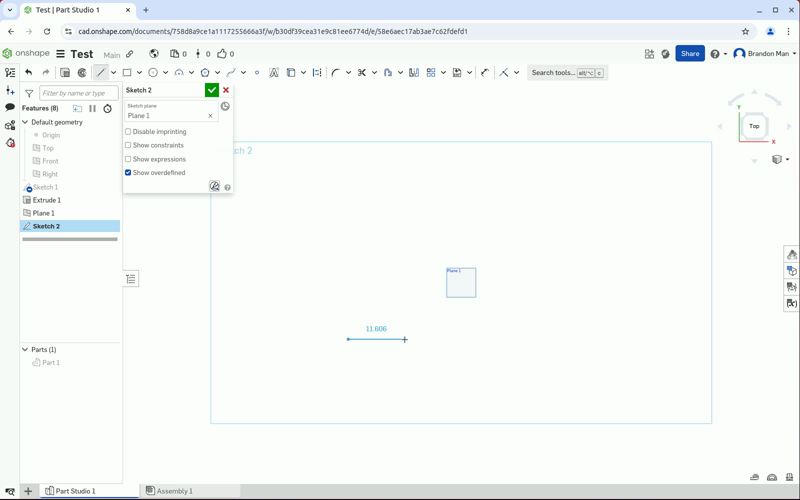
click(404, 339)
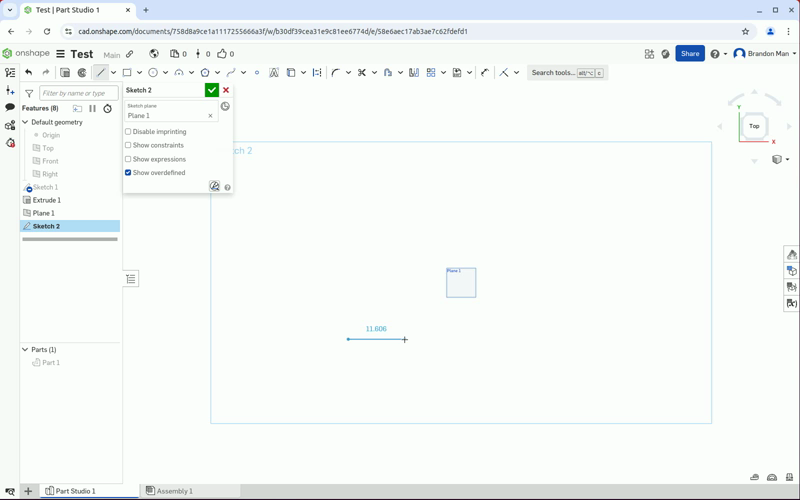
key_up(shift)
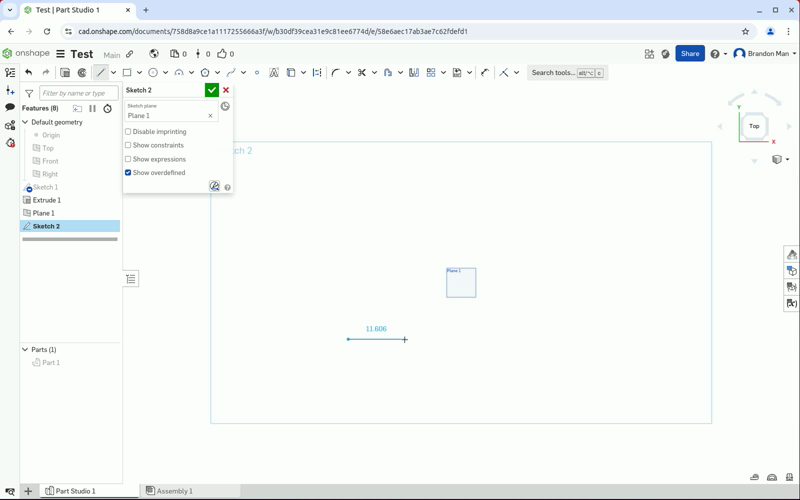
key_down(shift)
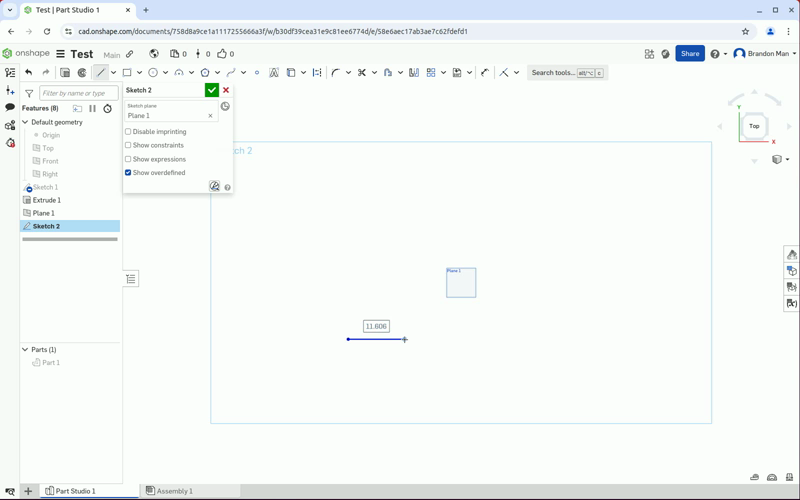
mouse_move(434, 339)
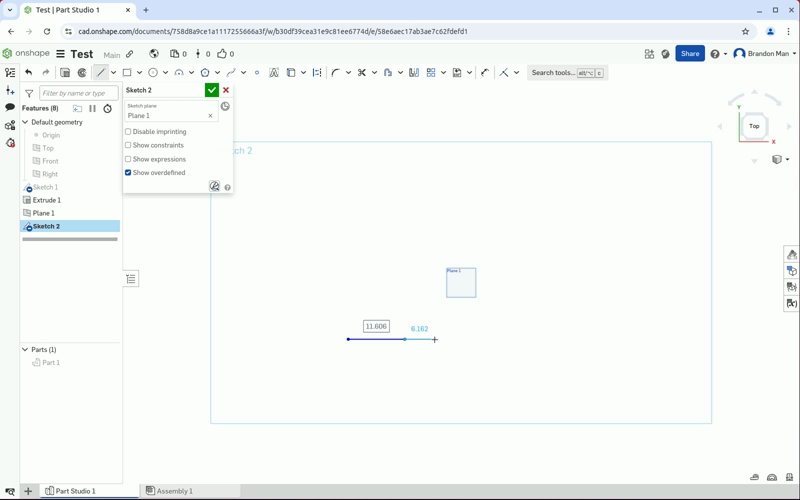
mouse_move(404, 282)
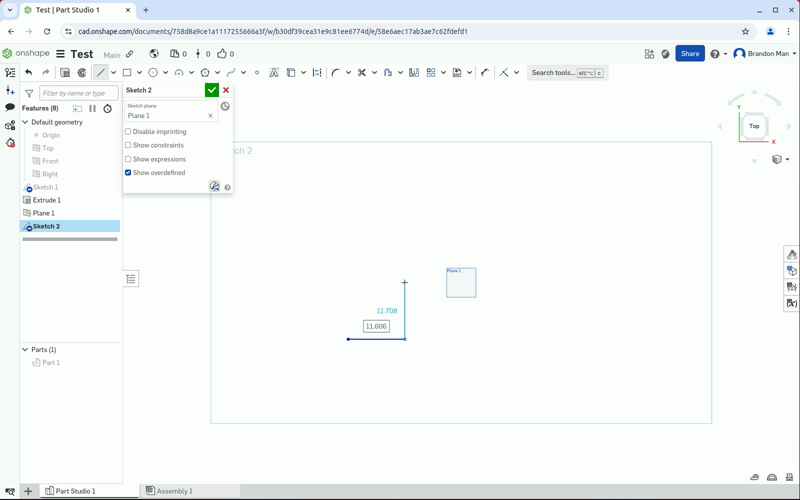
click(404, 282)
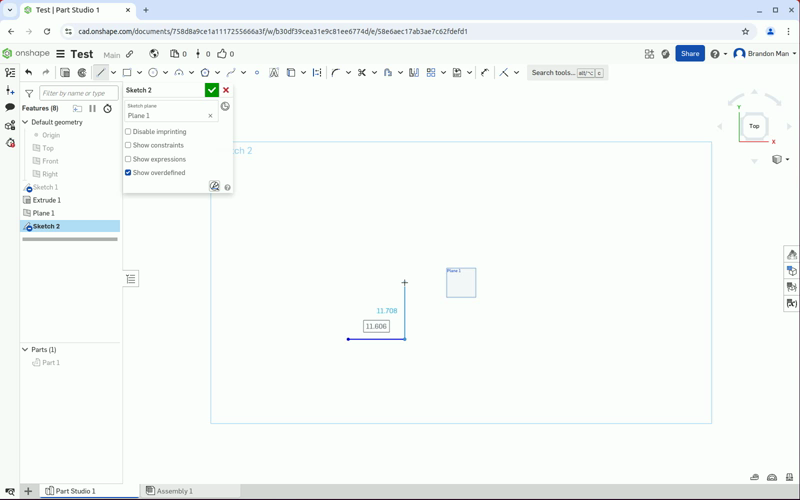
key_up(shift)
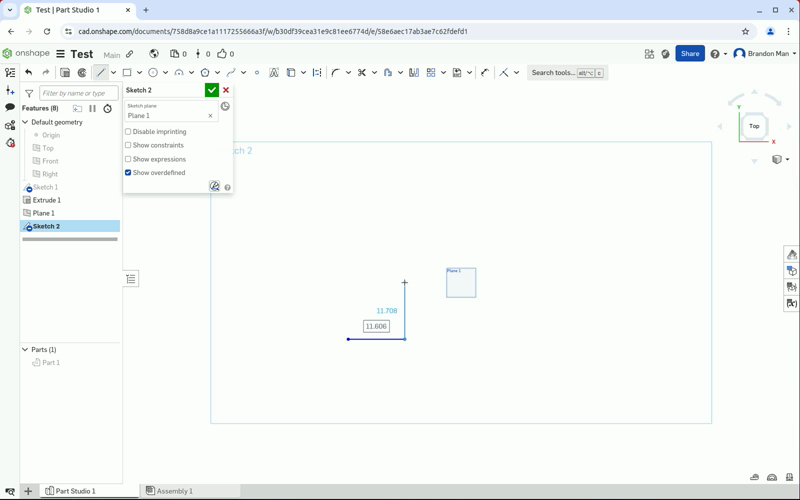
key_down(shift)
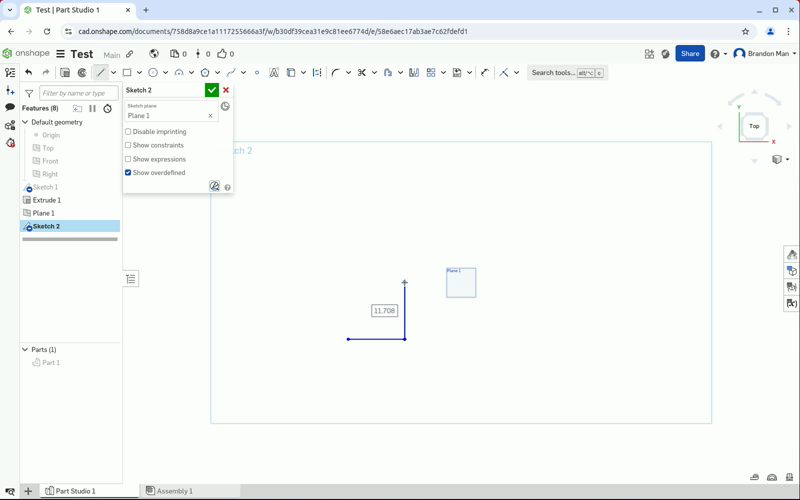
mouse_move(434, 282)
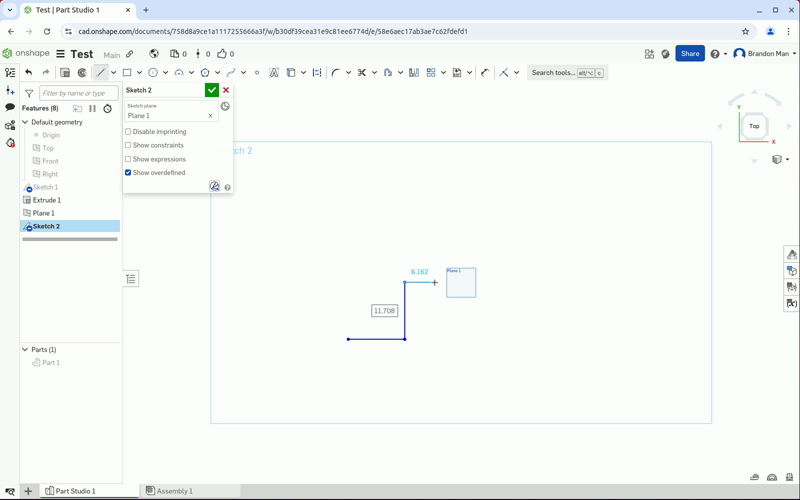
mouse_move(348, 282)
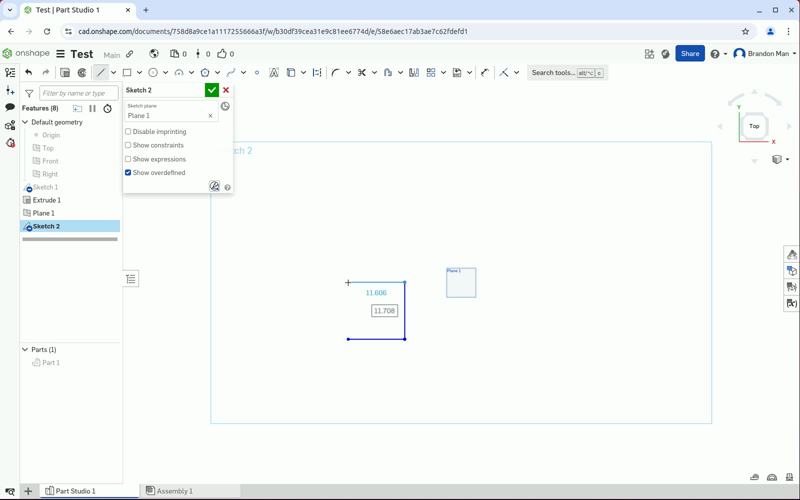
click(348, 282)
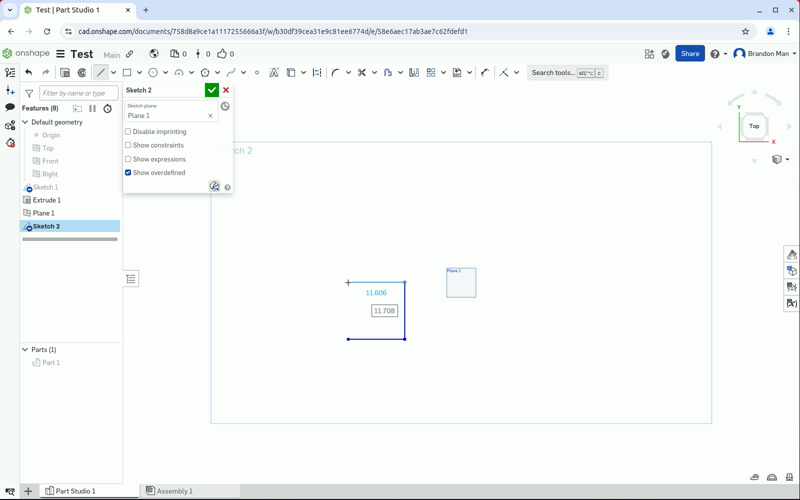
key_up(shift)
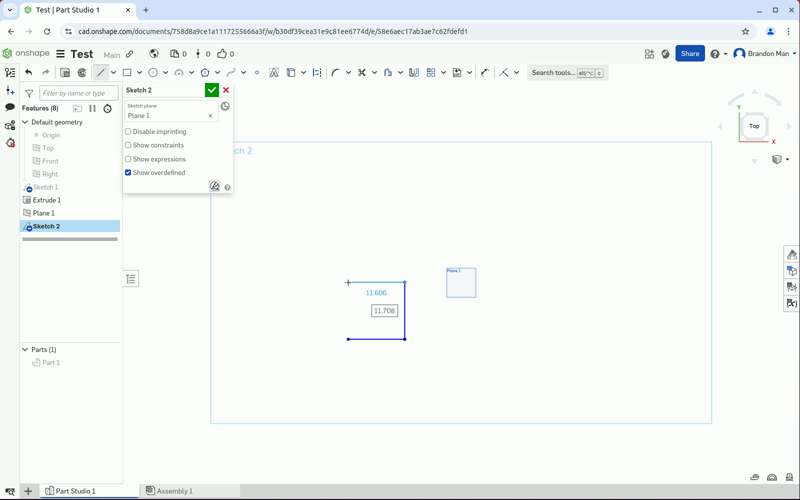
mouse_move(378, 282)
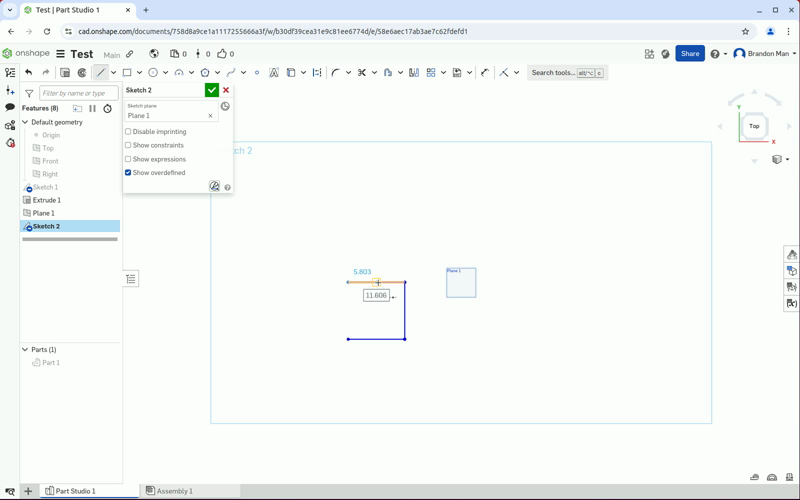
key_down(shift)
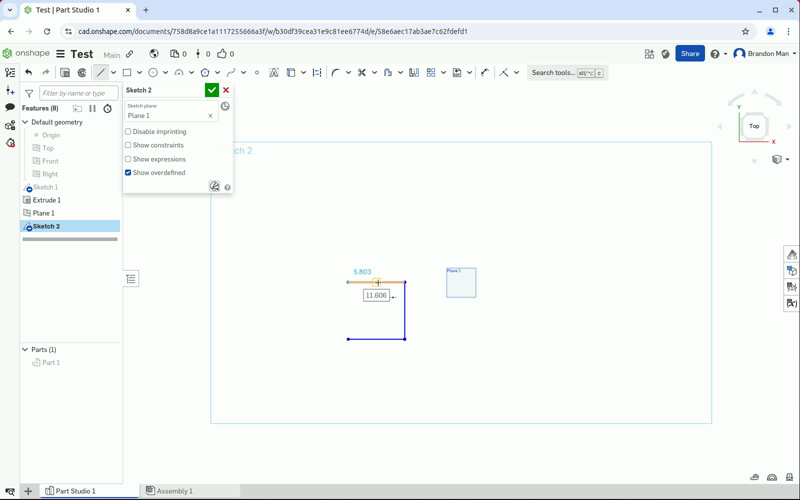
mouse_move(348, 339)
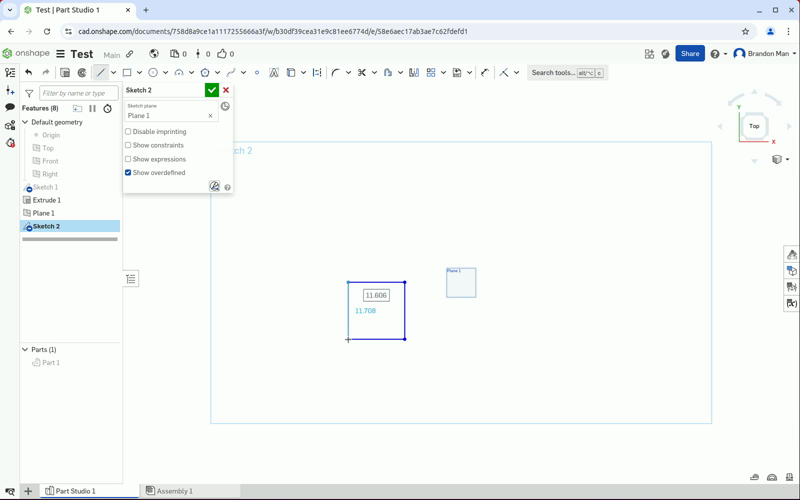
key_up(shift)
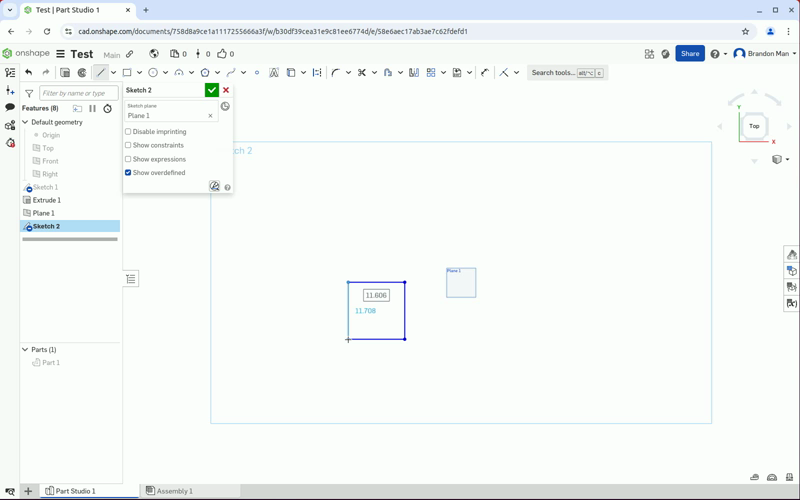
click(348, 339)
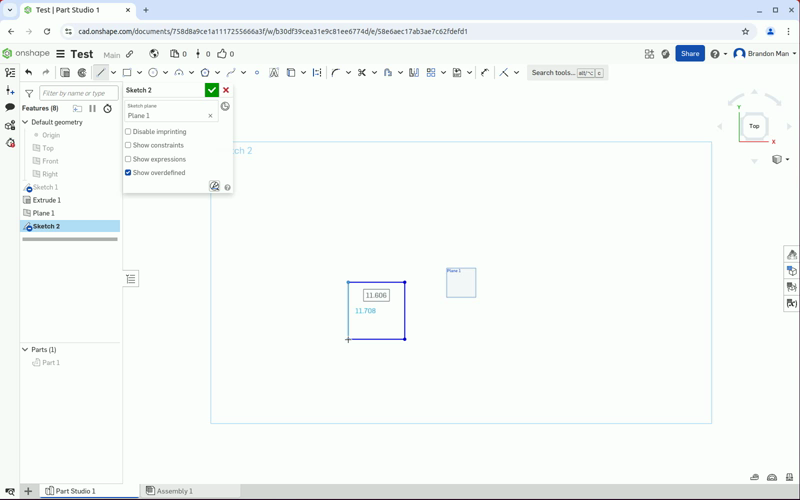
key(esc)
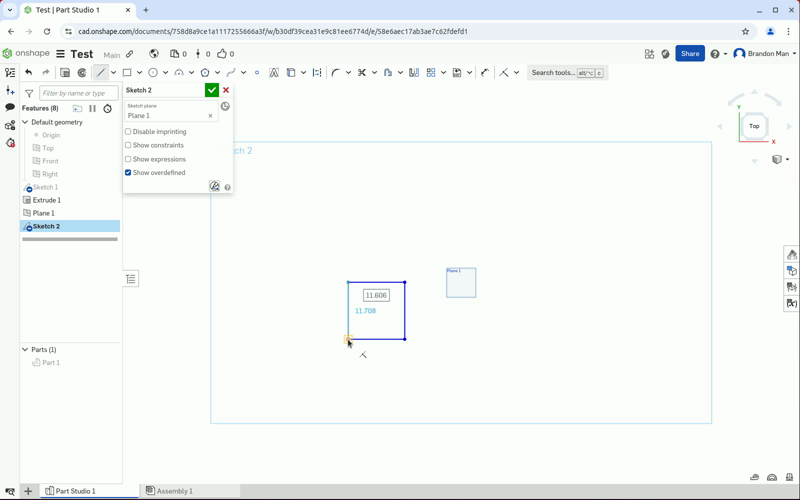
mouse_move(353, 297)
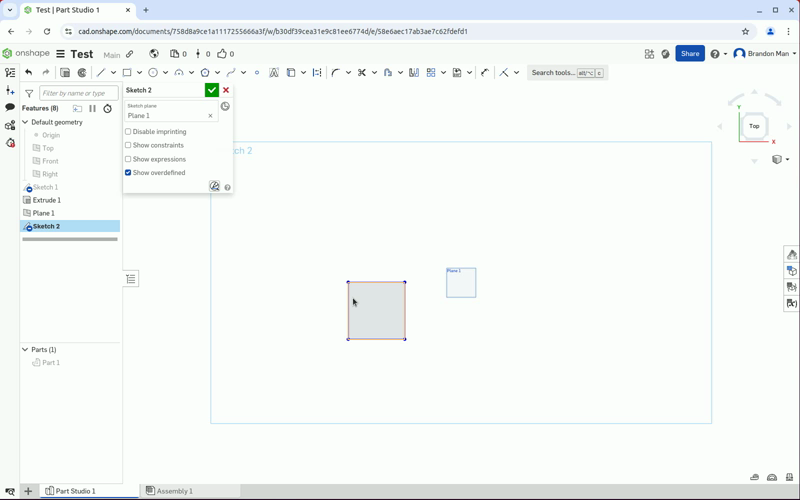
click(353, 297)
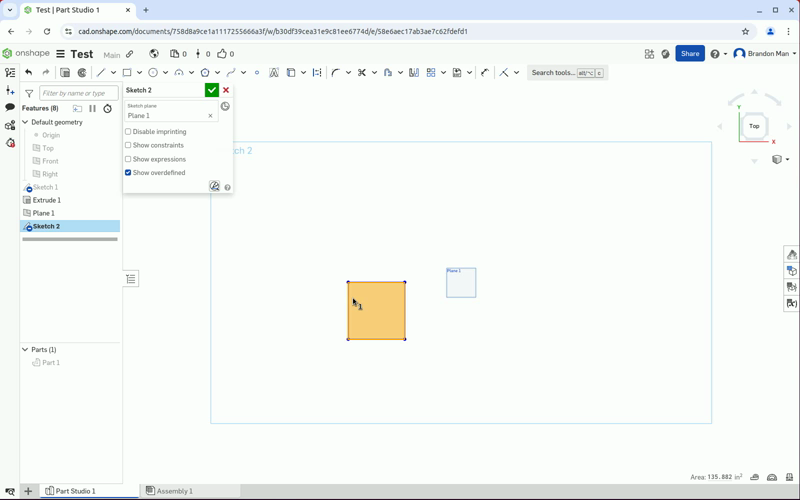
mouse_move(73, 352)
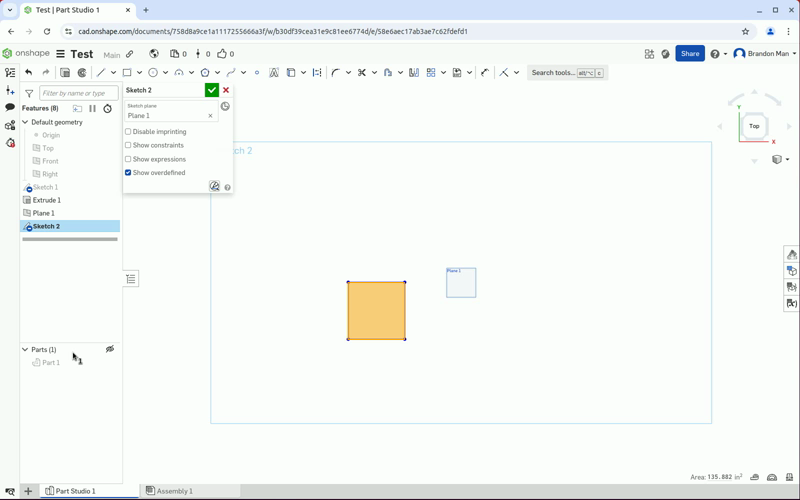
key(shift+y)
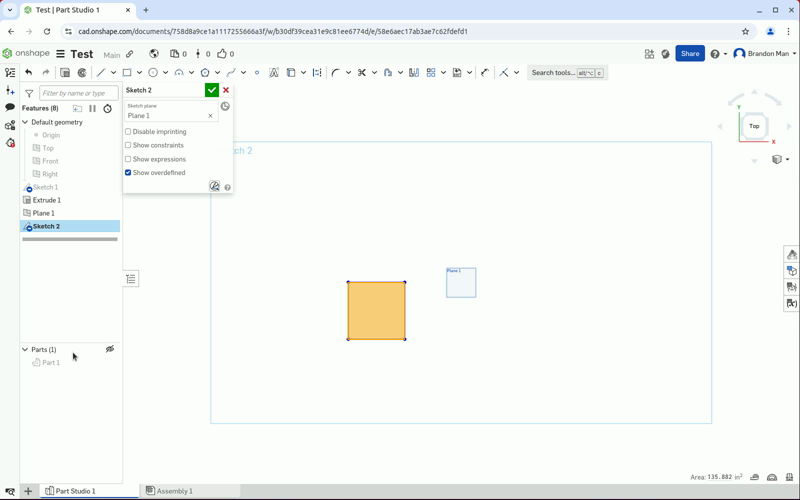
key(shift+e)
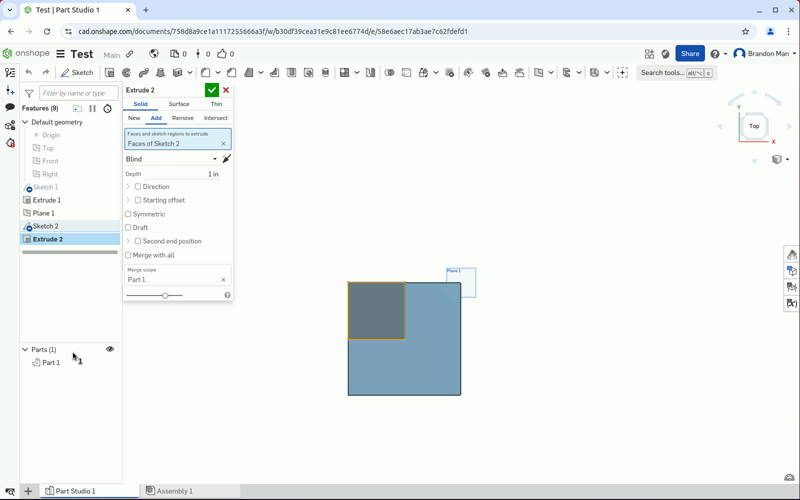
mouse_move(143, 106)
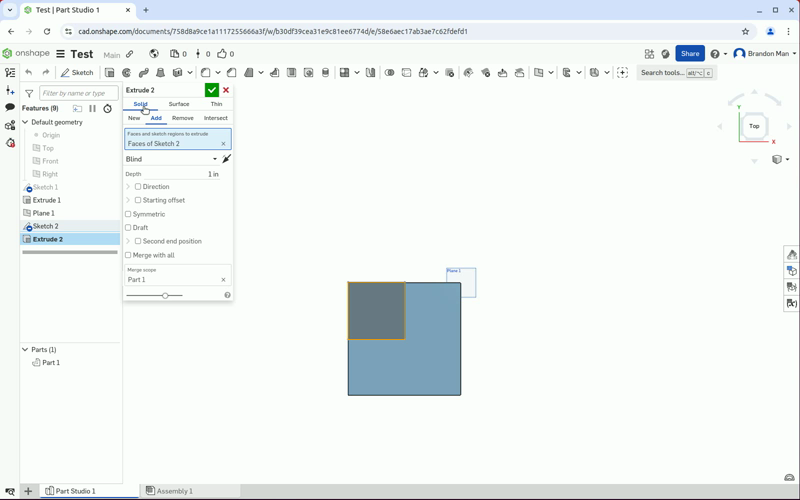
click(143, 106)
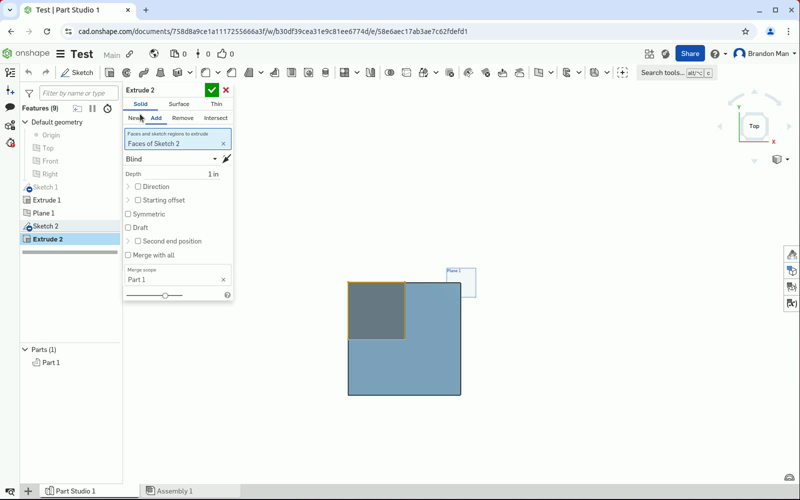
mouse_move(137, 120)
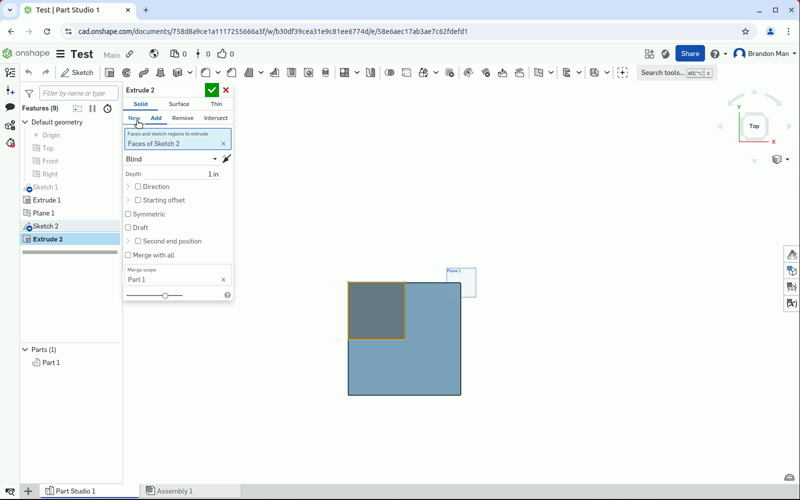
click(137, 120)
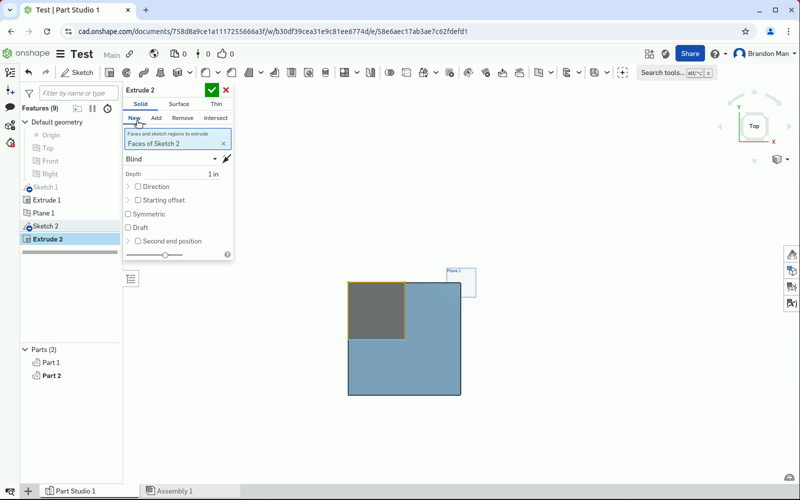
key(tab, 4)
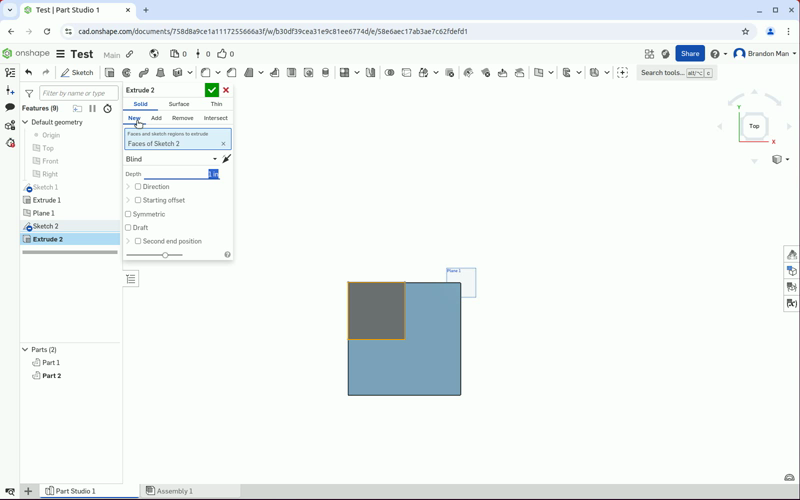
text(11.554)
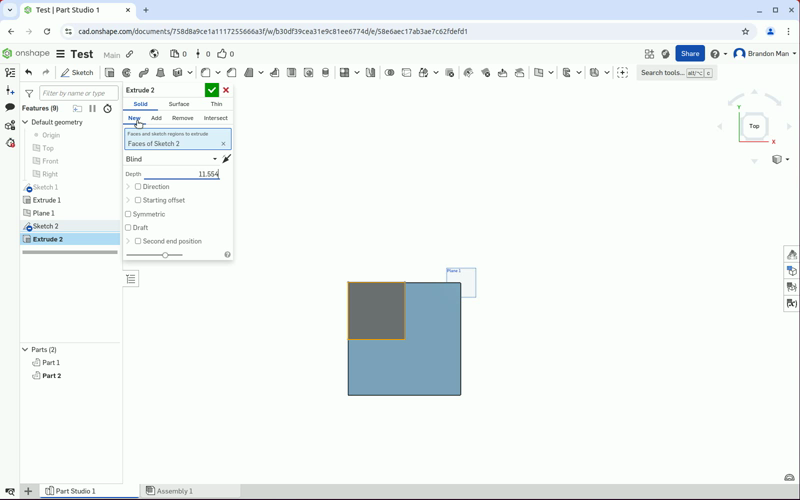
key(enter)
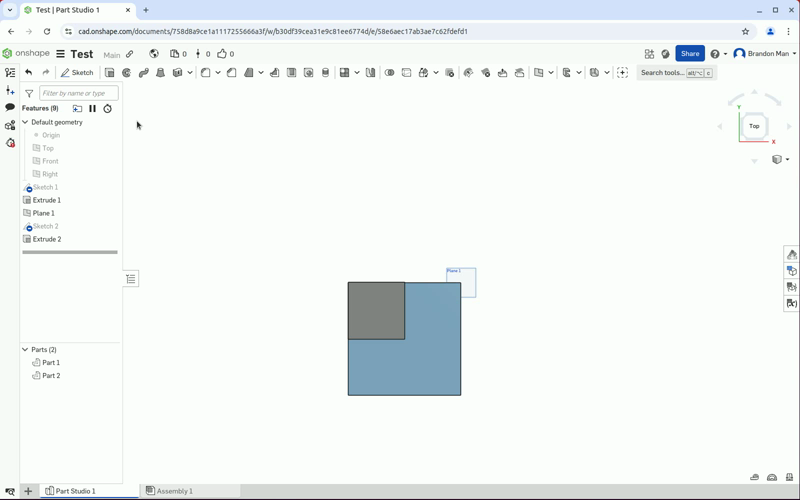
key(shift+h)
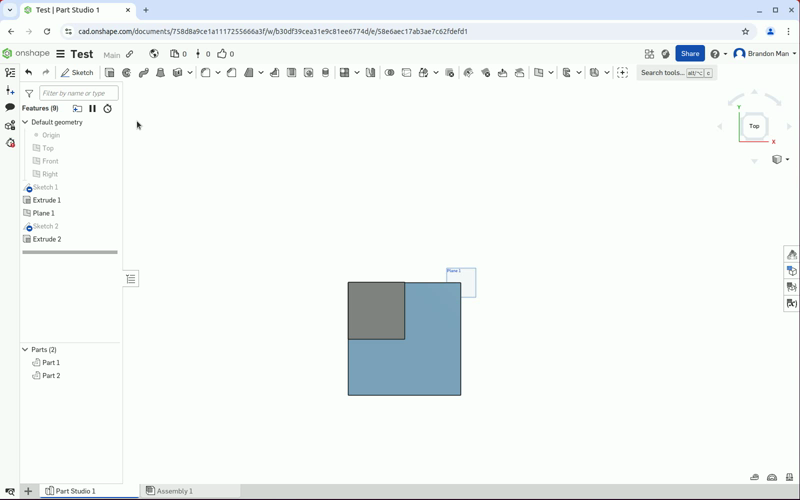
key(shift+h)
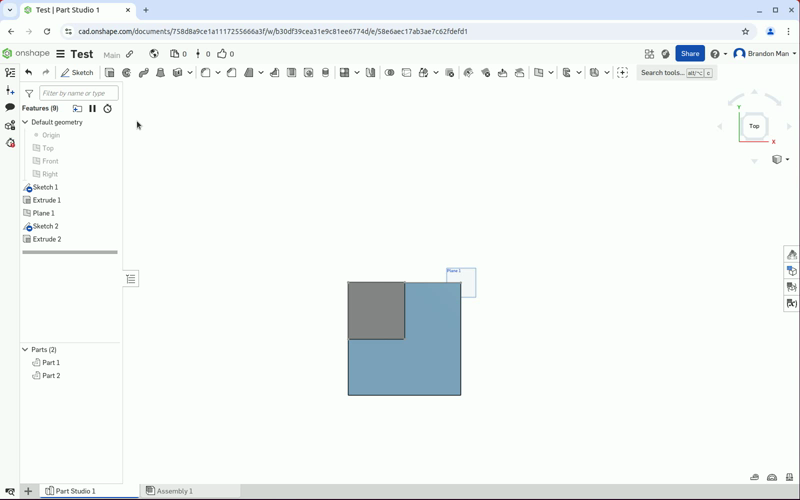
key(shift+7)
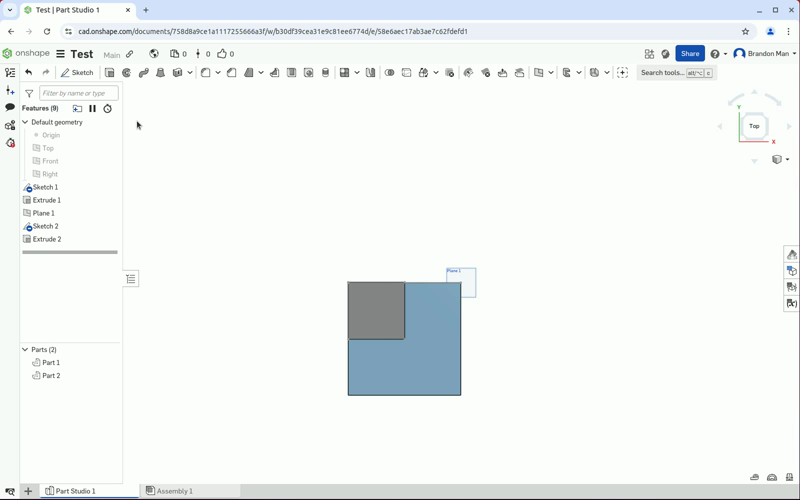
key(up, 3)
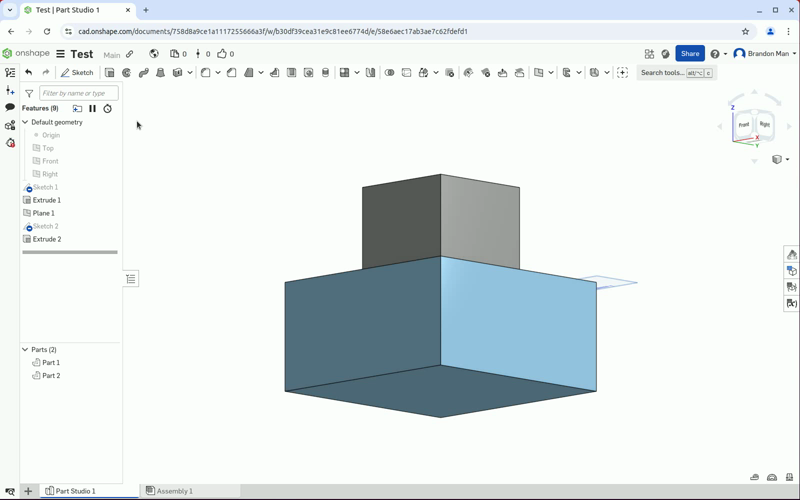
key(left, 3)
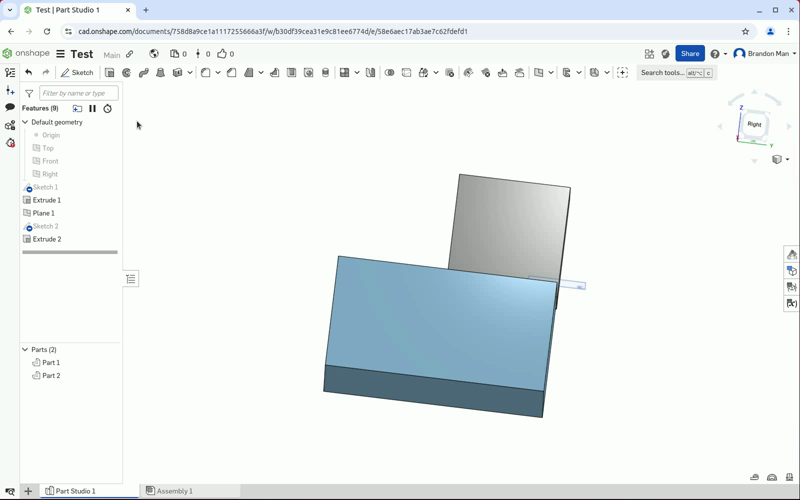
key(right, 3)
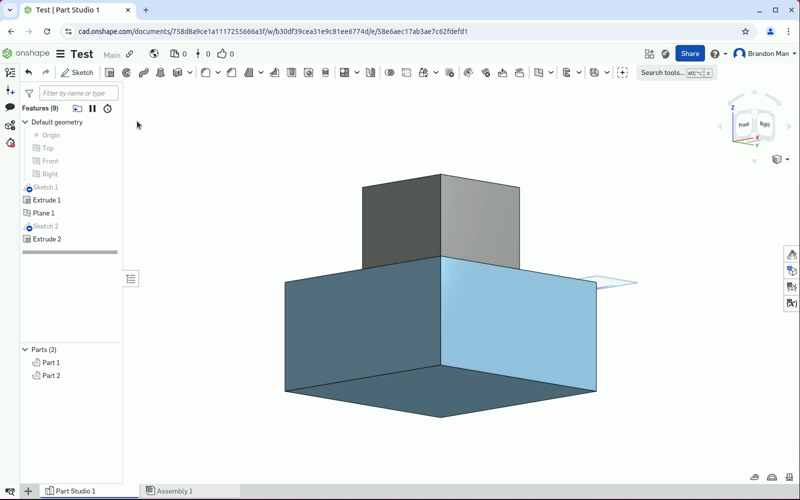
key(down, 3)
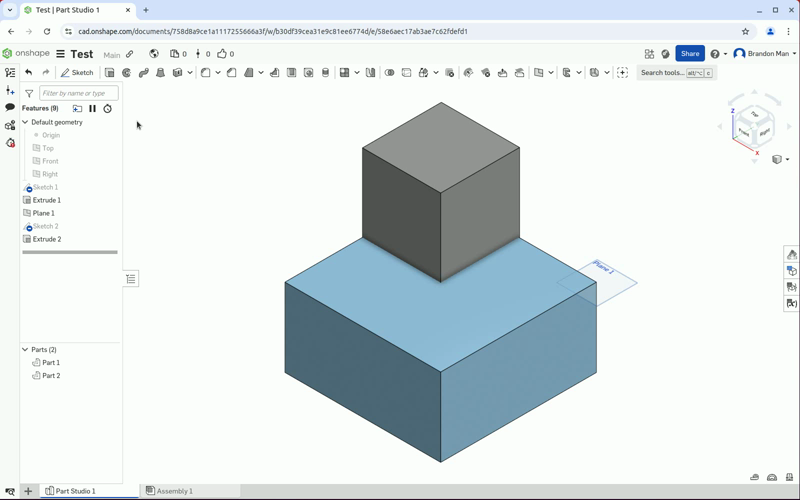
mouse_move(73, 189)
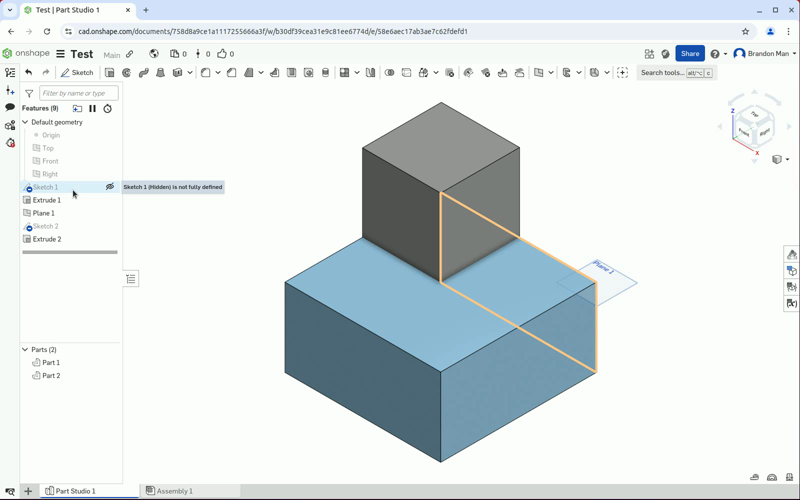
click(73, 189)